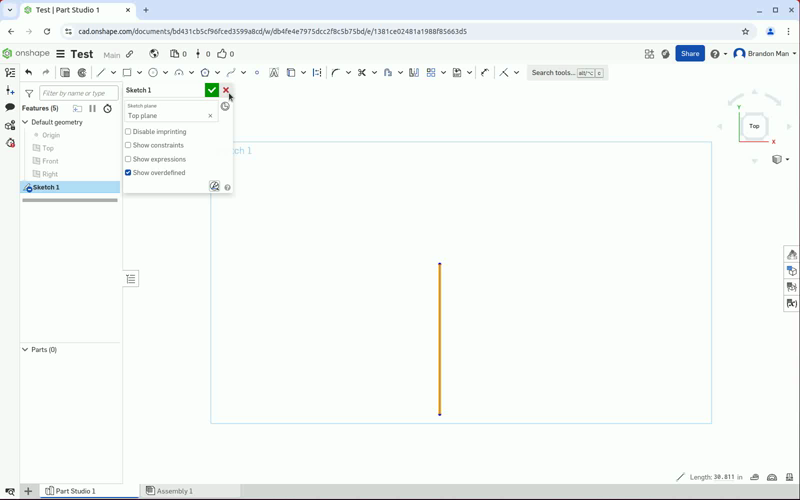
key(shift+h)
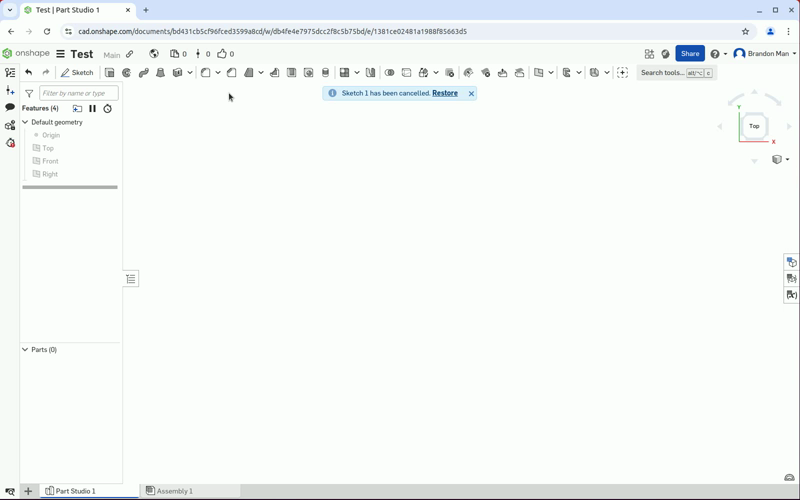
mouse_move(73, 352)
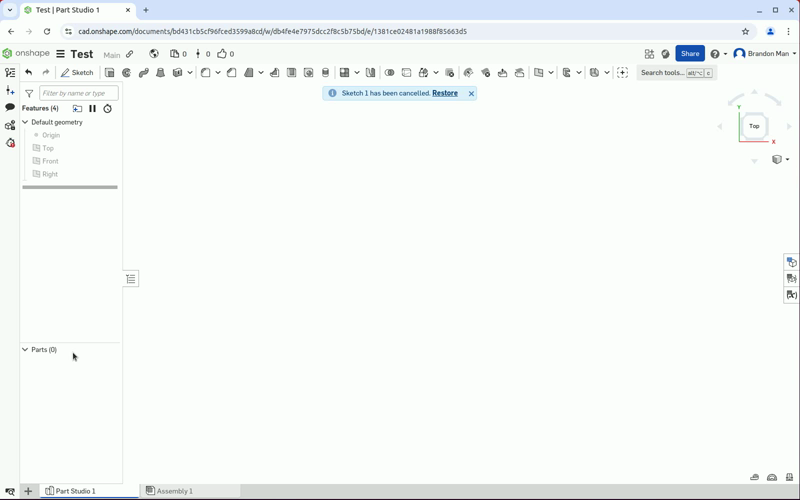
key(y)
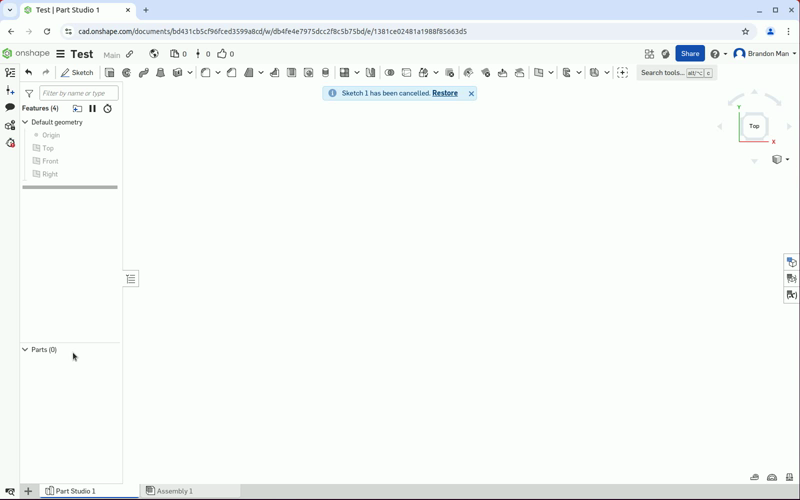
key(shift+p)
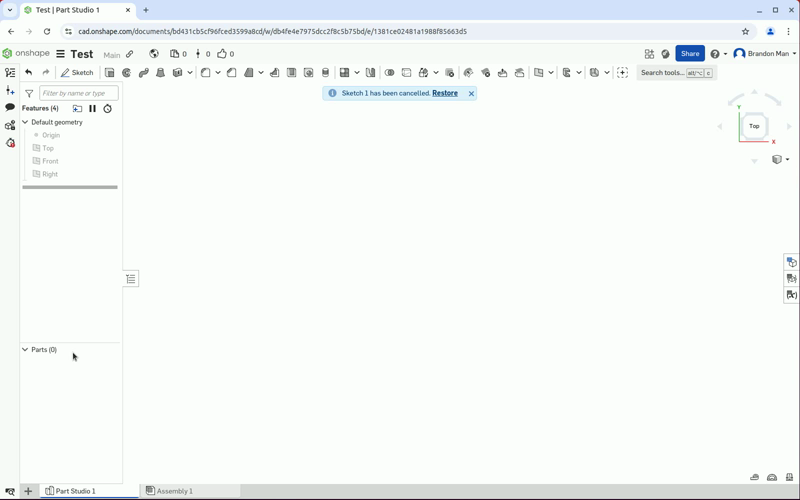
key(space)
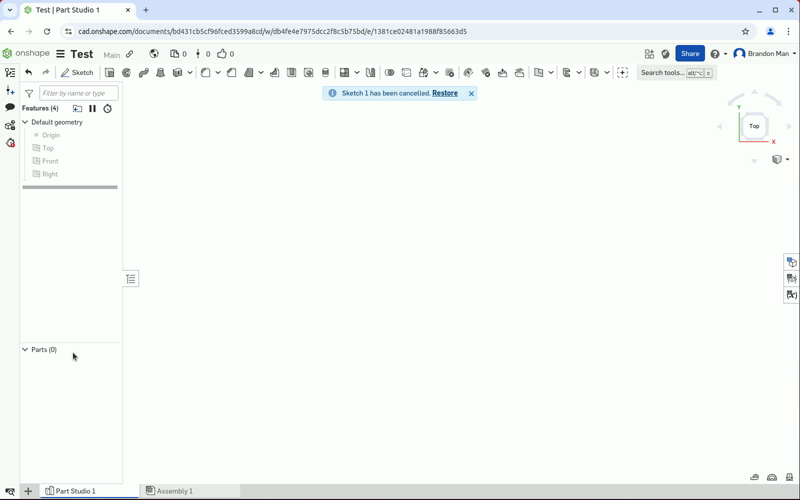
key_down(shift)
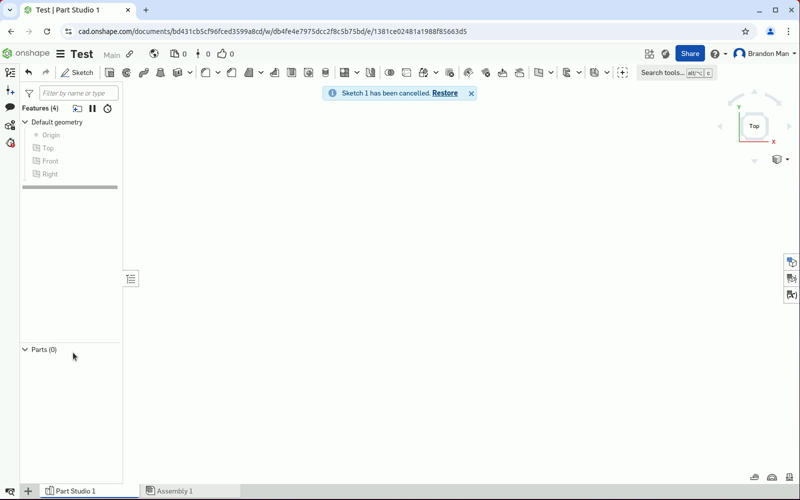
key(up)
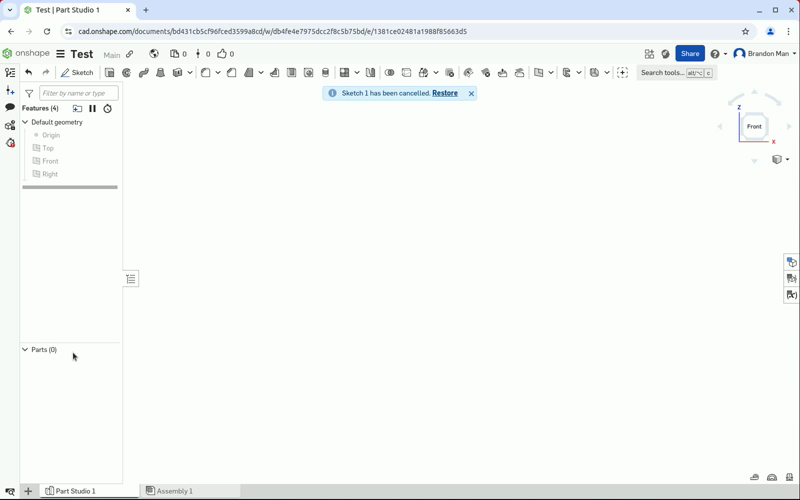
key_up(shift)
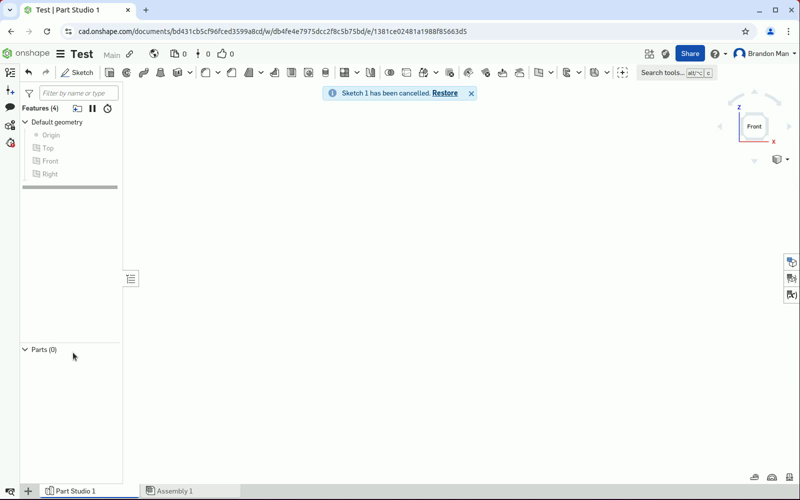
mouse_move(73, 352)
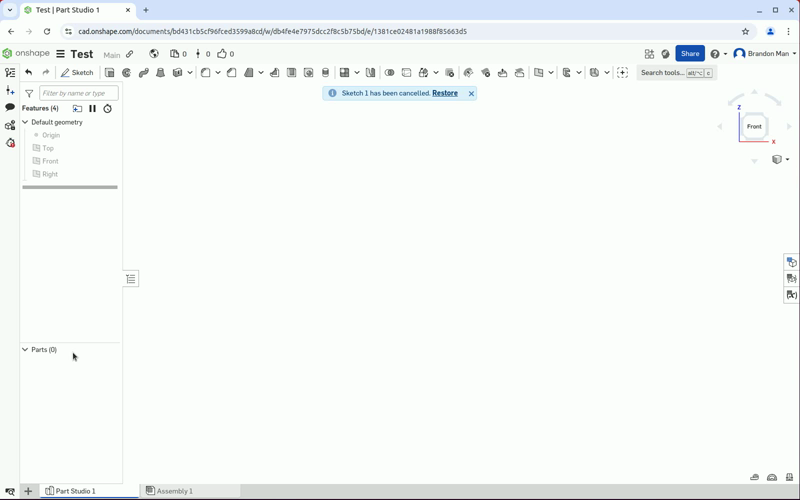
key(shift+y)
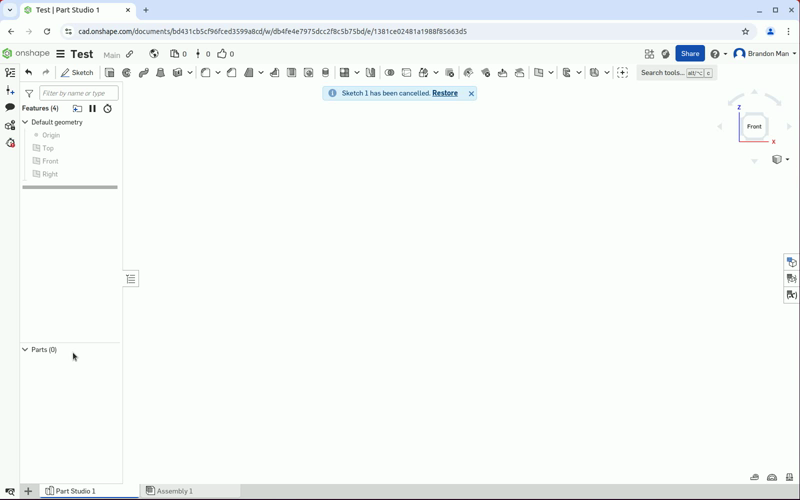
key(shift+s)
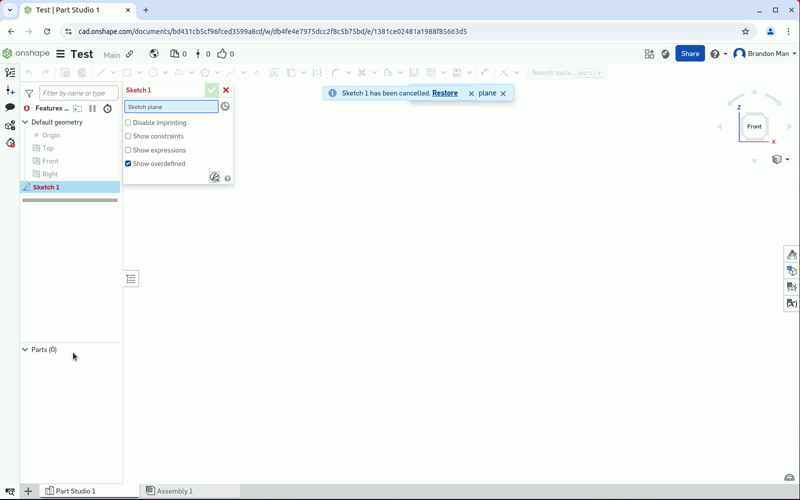
mouse_move(73, 163)
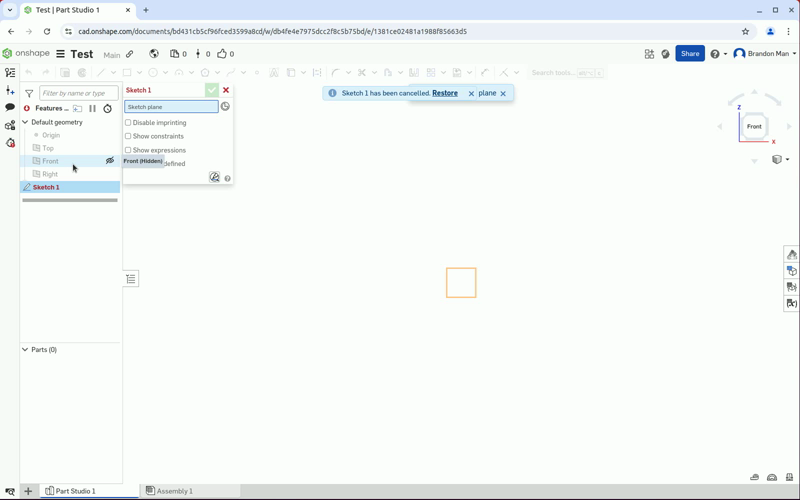
click(73, 163)
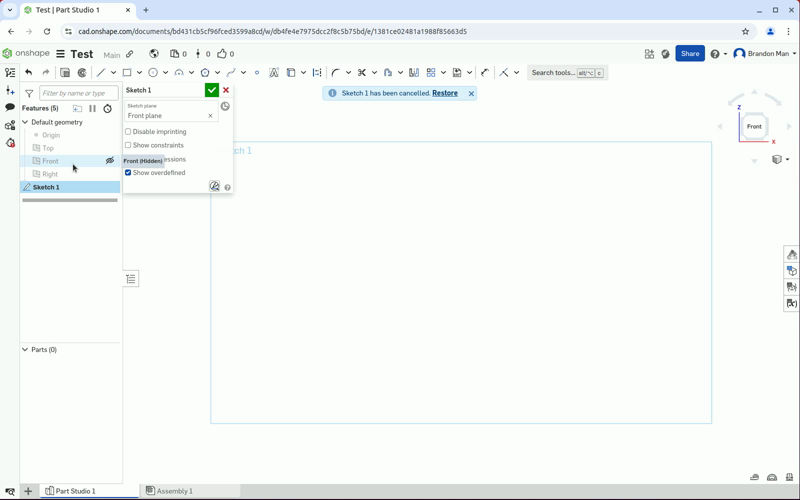
mouse_move(73, 352)
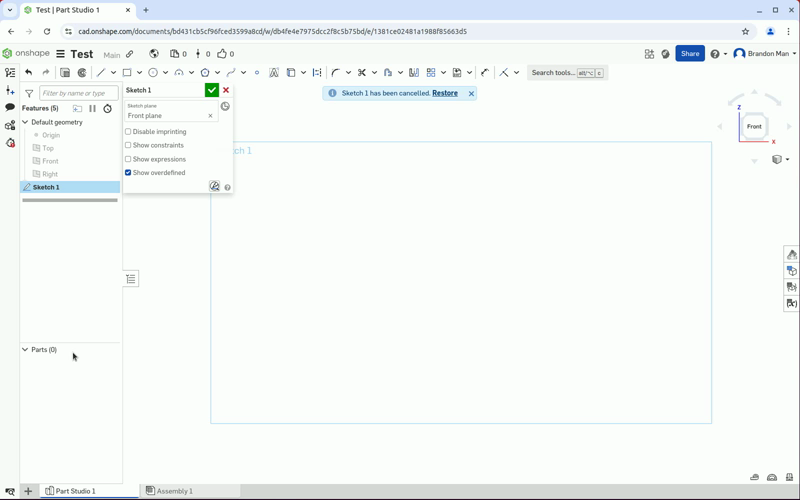
key(y)
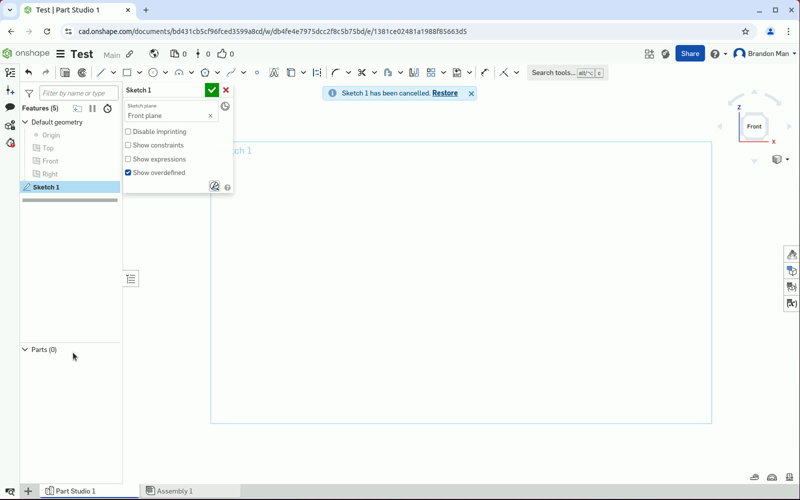
key(l)
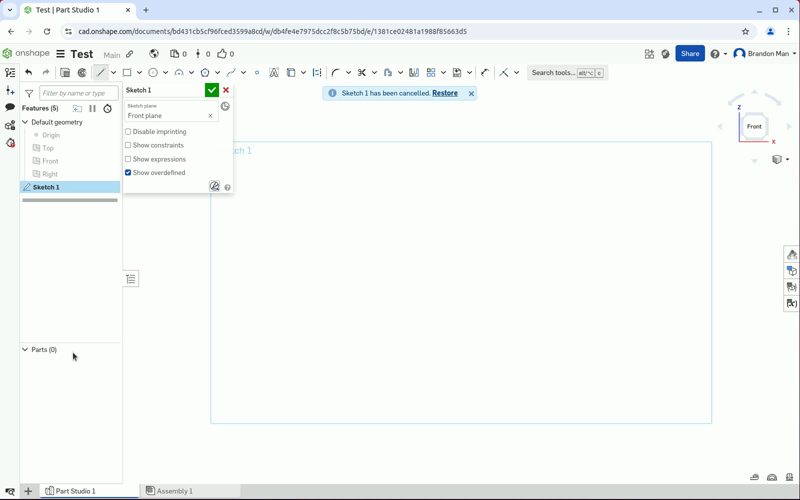
key_down(shift)
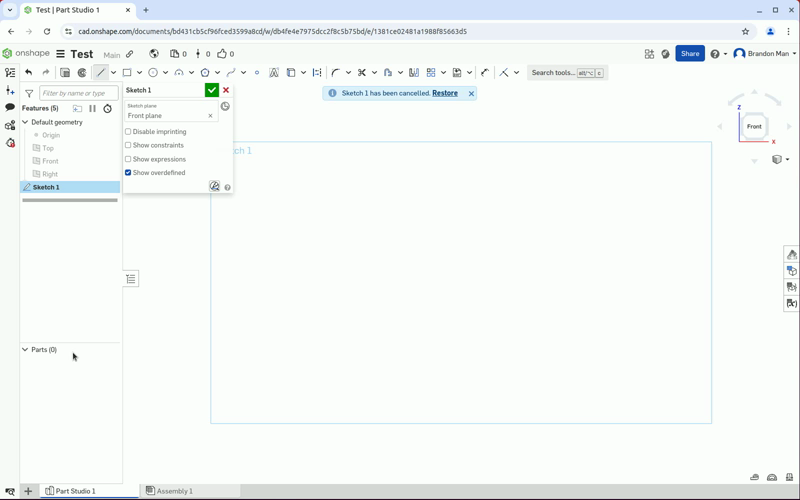
mouse_move(416, 307)
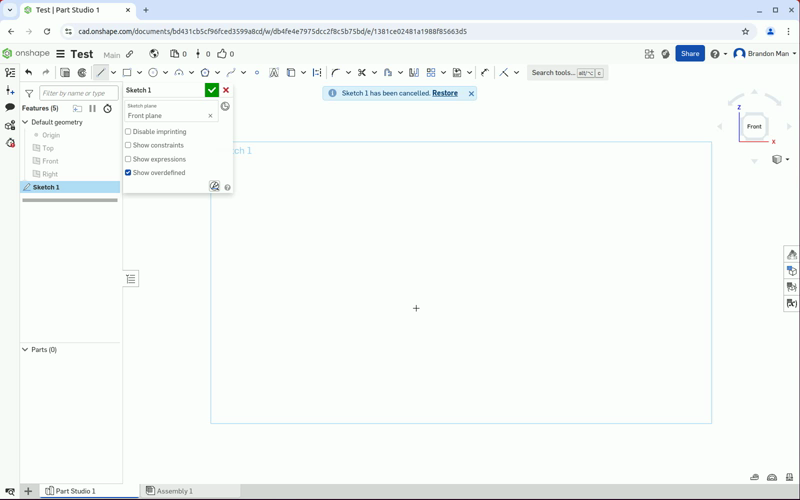
click(416, 307)
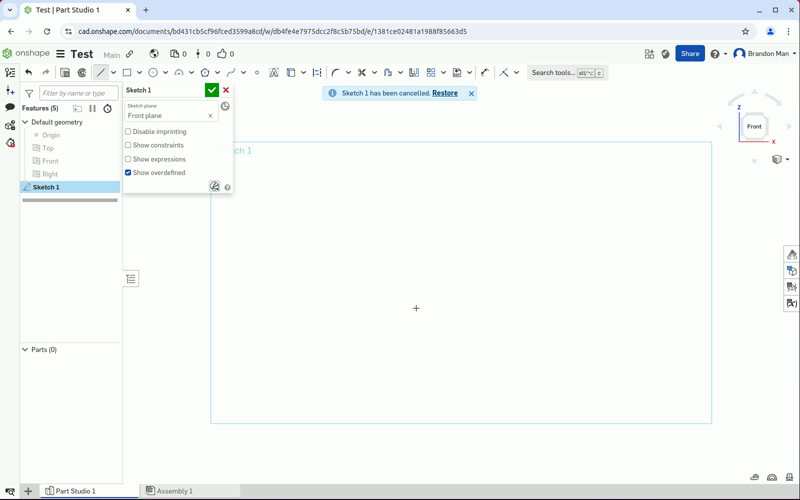
key_up(shift)
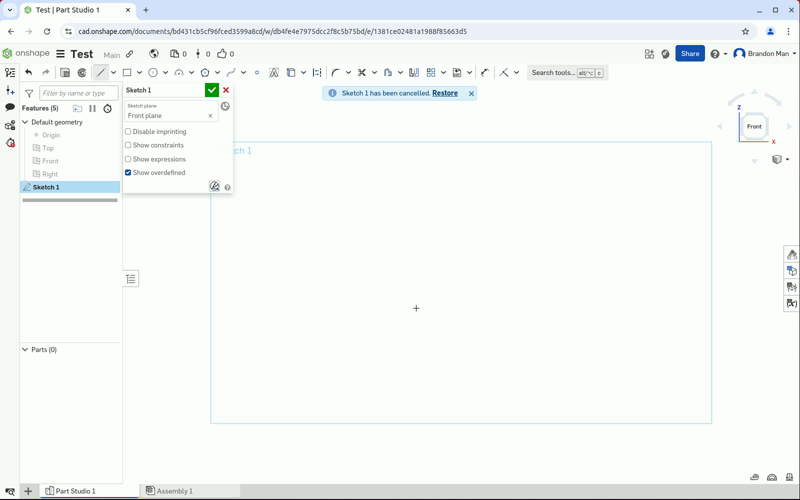
key_down(shift)
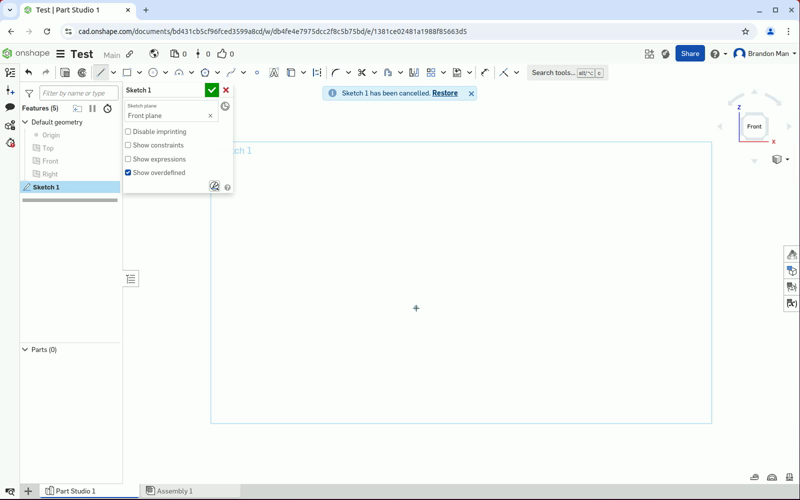
mouse_move(572, 307)
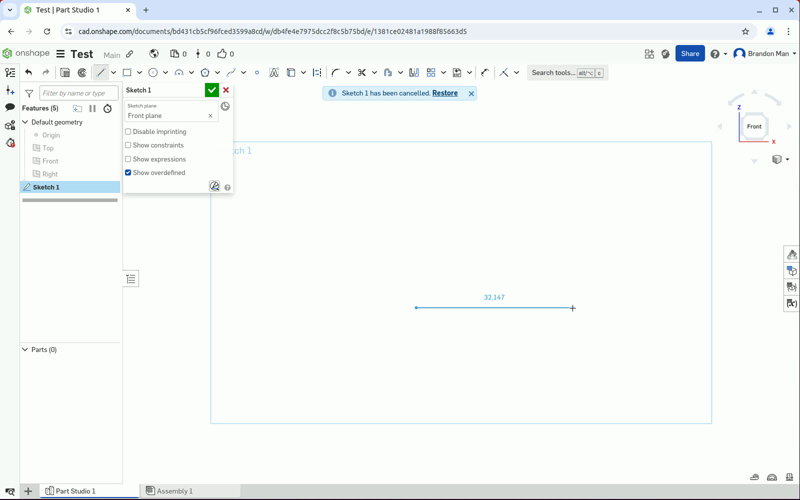
click(572, 307)
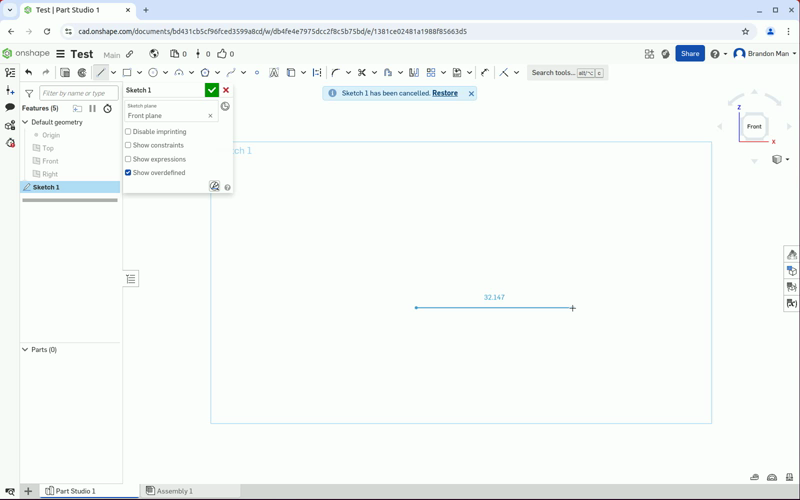
key_up(shift)
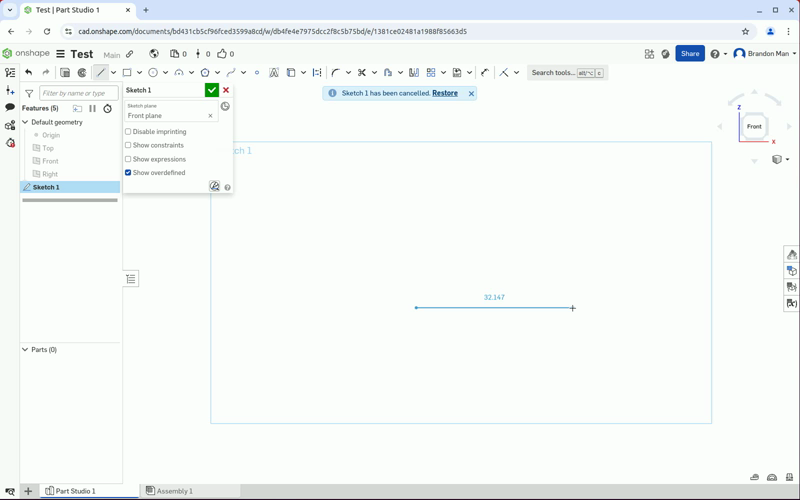
key_down(shift)
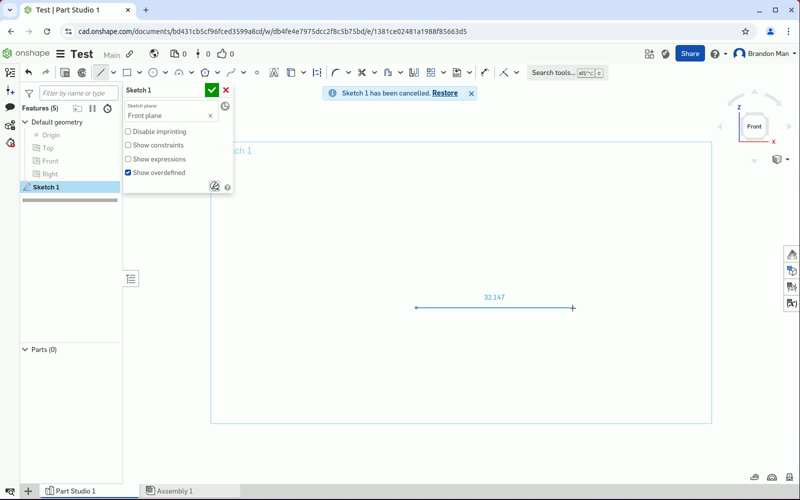
mouse_move(589, 307)
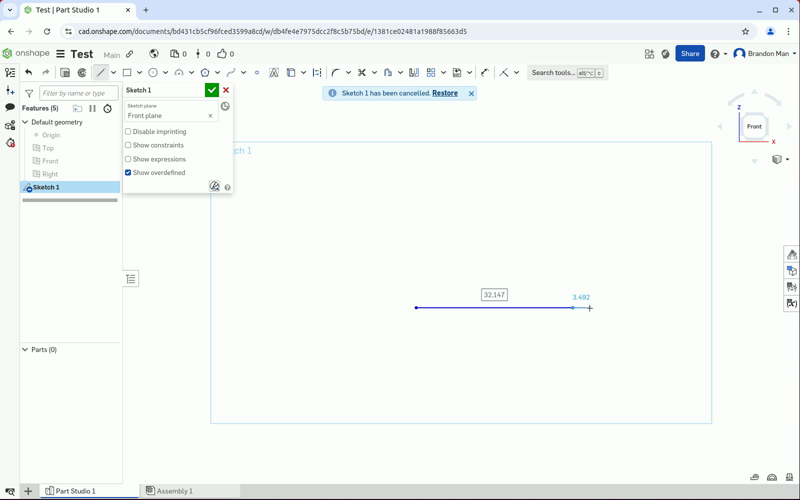
mouse_move(572, 261)
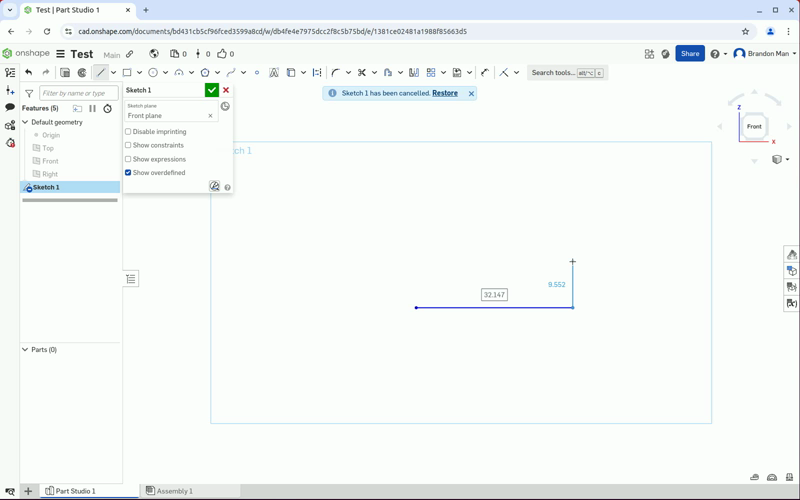
click(572, 261)
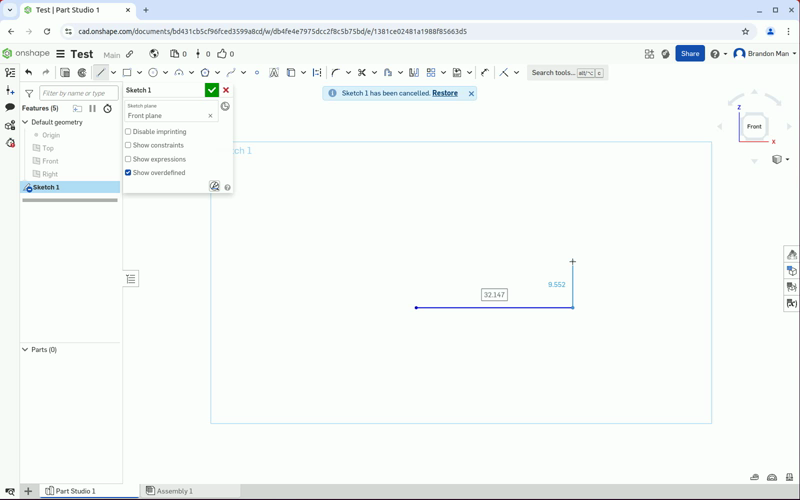
key_up(shift)
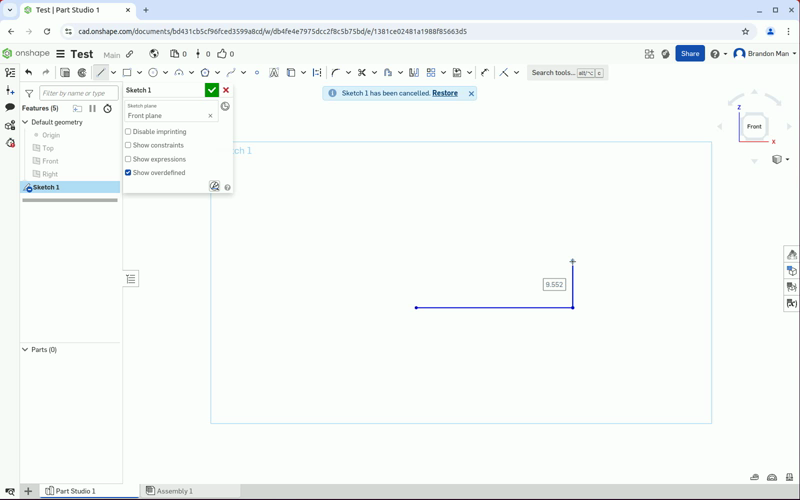
key_down(shift)
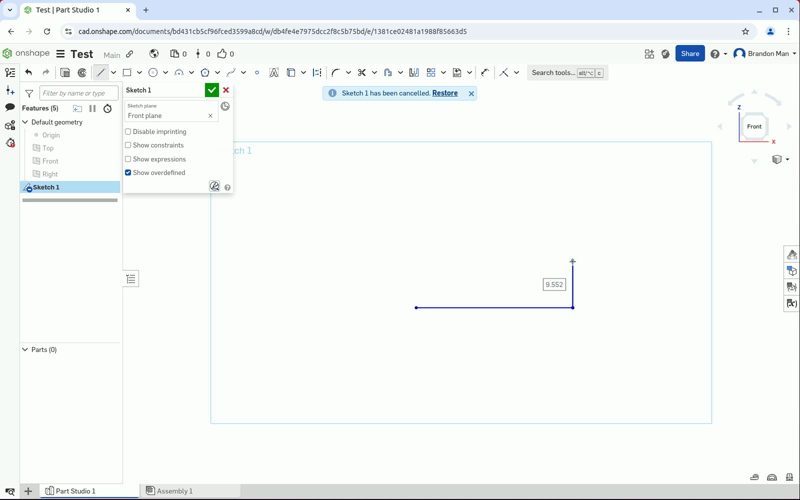
mouse_move(416, 261)
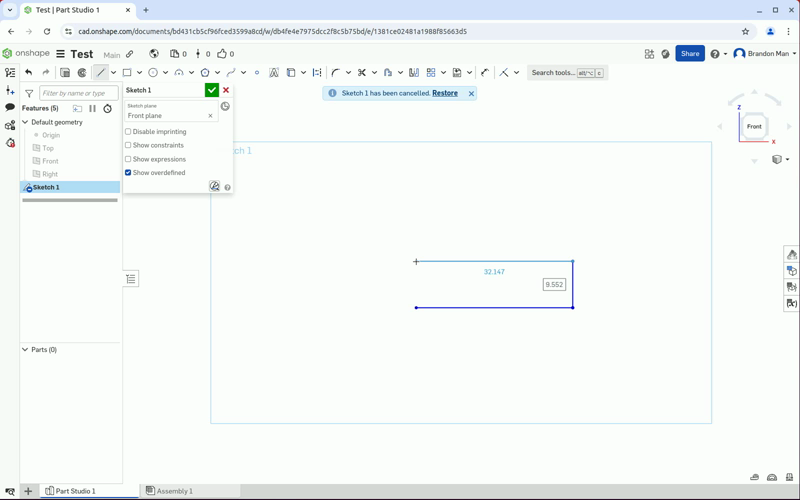
click(416, 261)
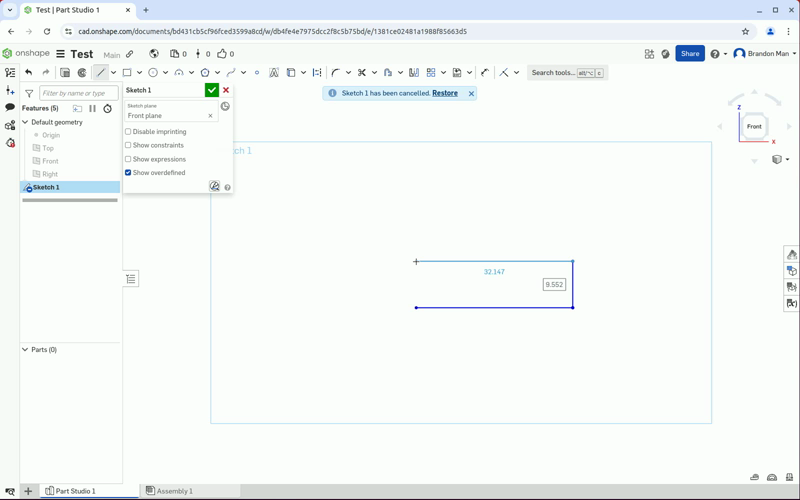
key_up(shift)
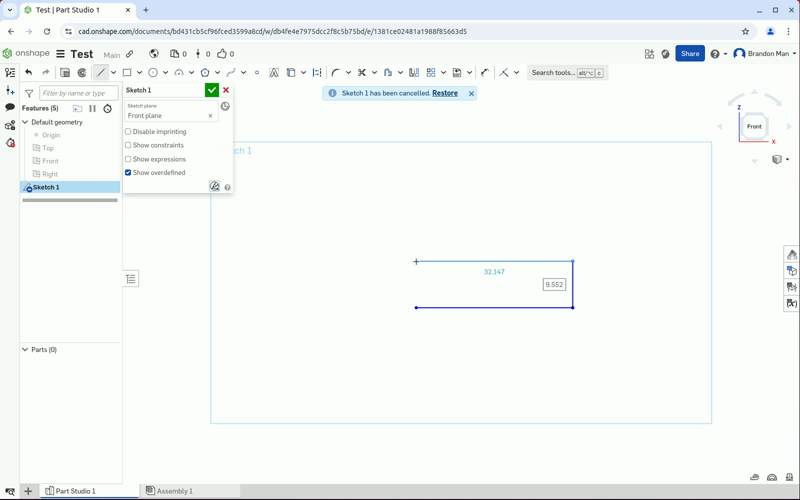
mouse_move(446, 261)
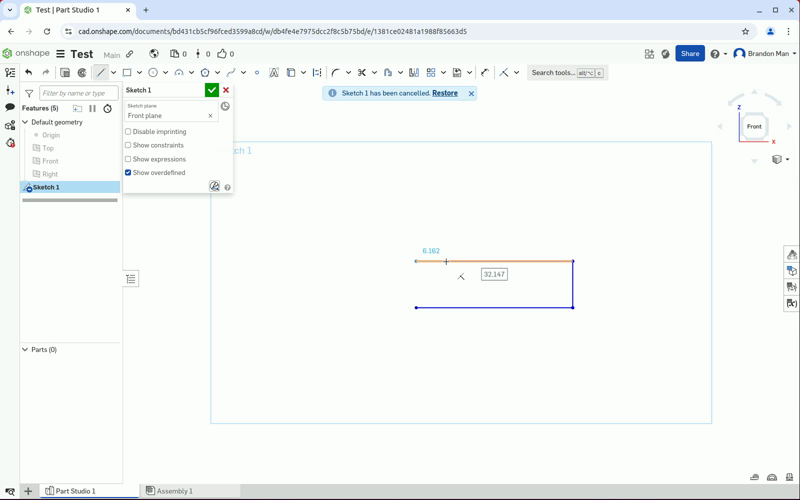
key_down(shift)
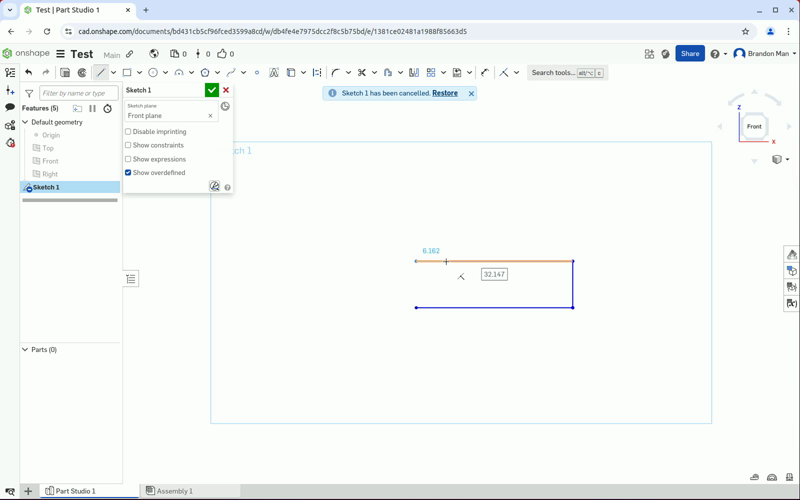
mouse_move(416, 307)
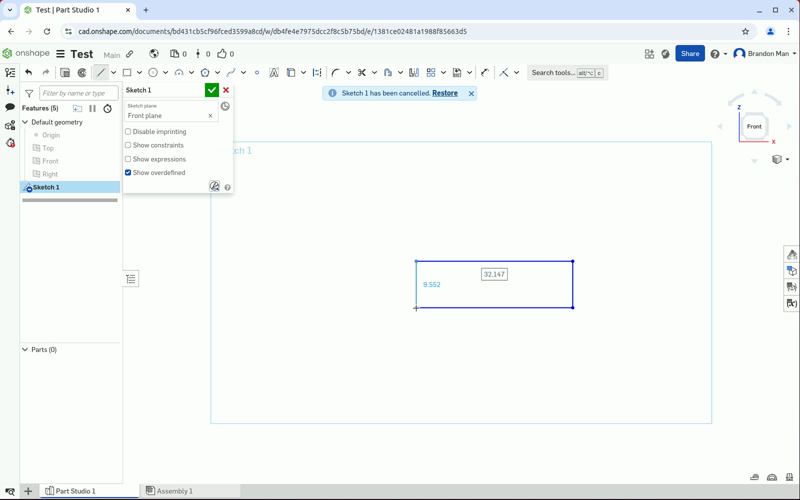
key_up(shift)
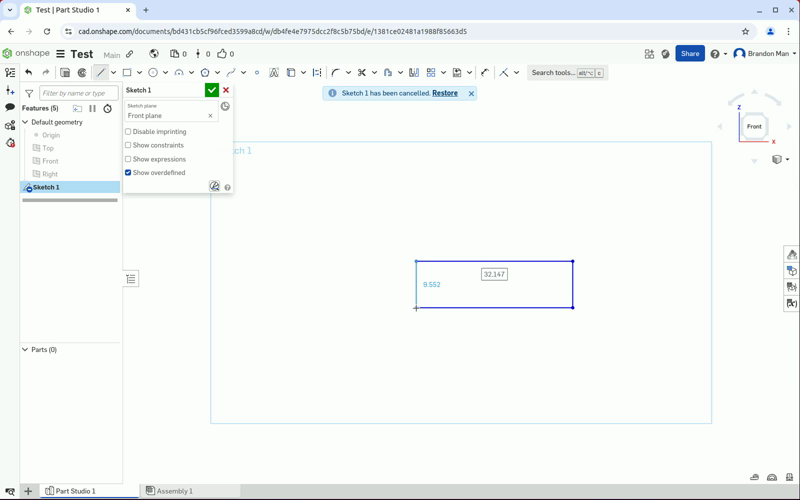
click(416, 307)
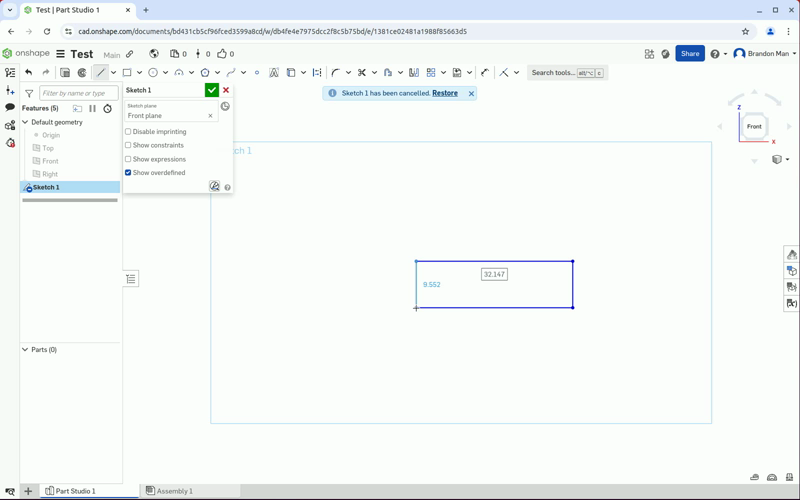
key(esc)
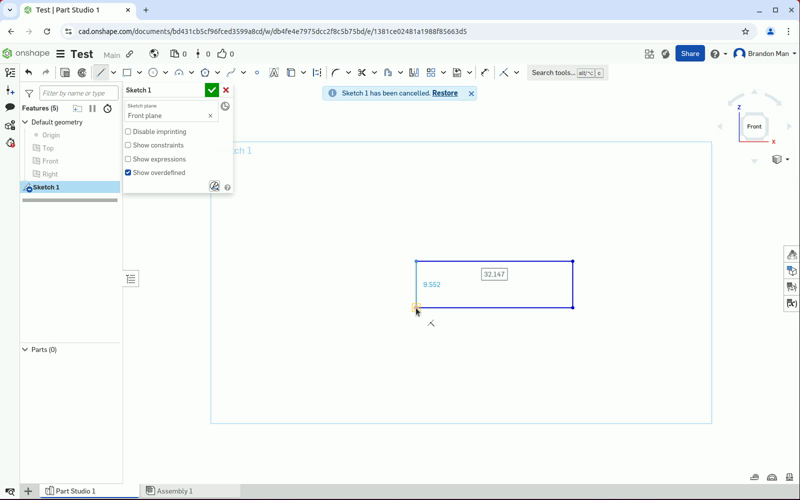
mouse_move(500, 285)
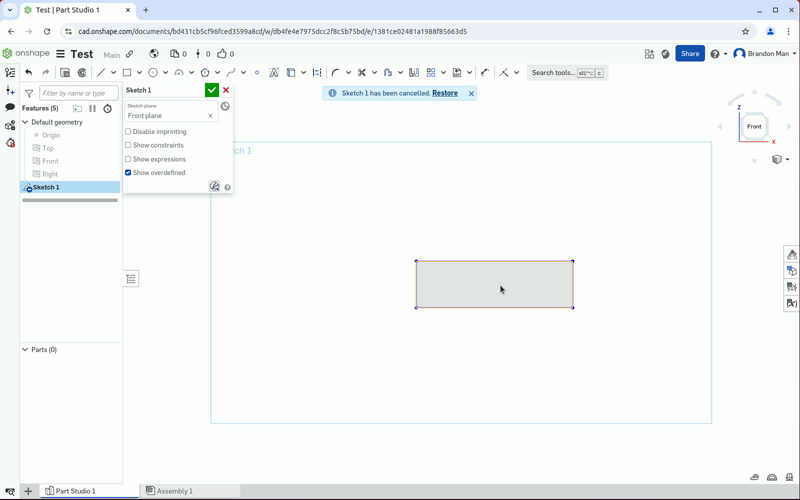
click(500, 285)
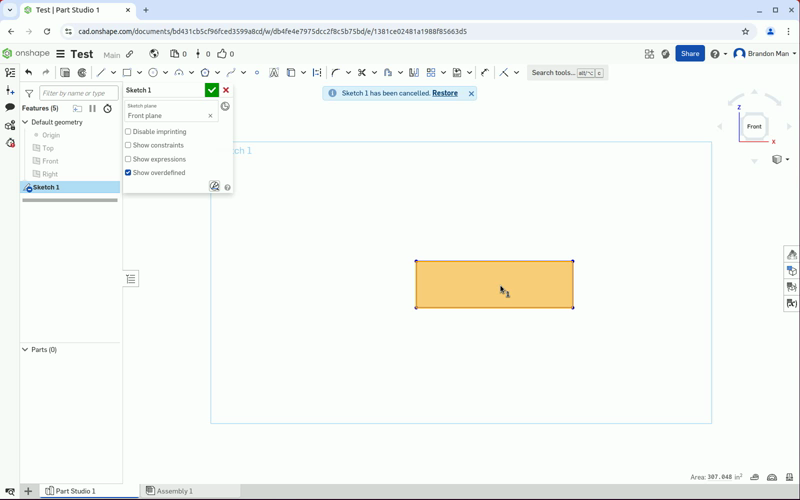
mouse_move(73, 352)
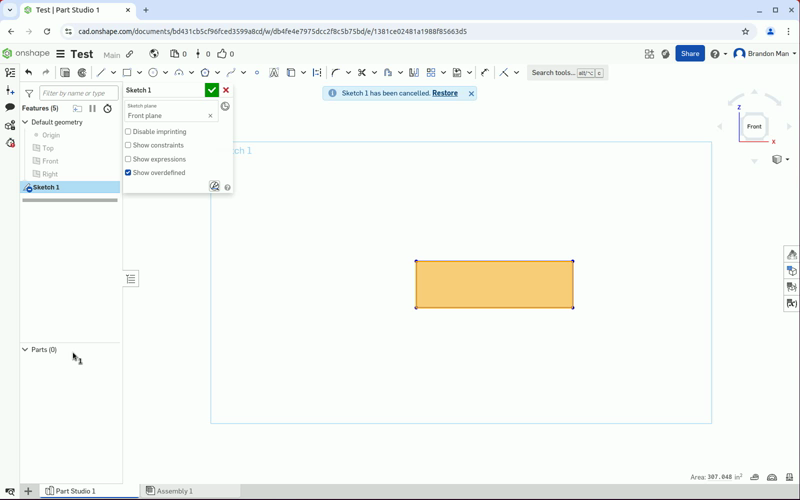
key(shift+y)
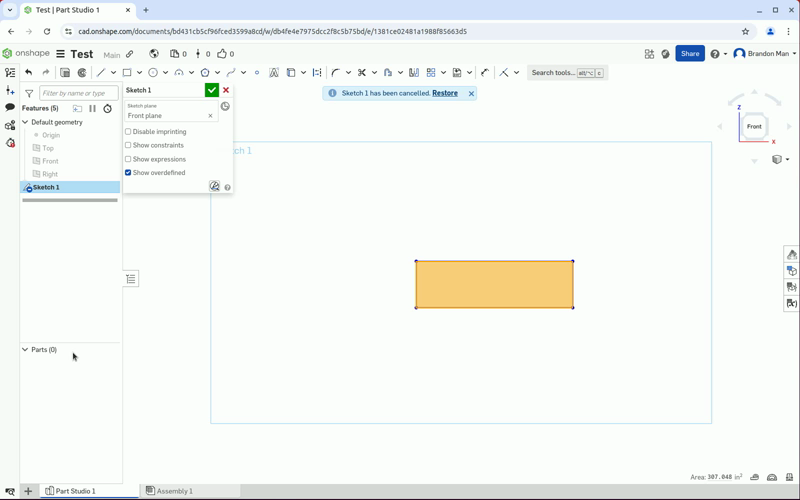
key(shift+e)
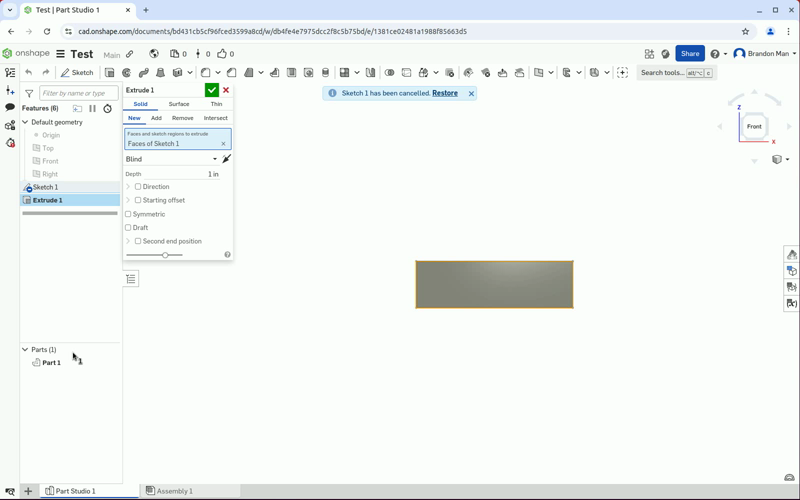
mouse_move(143, 106)
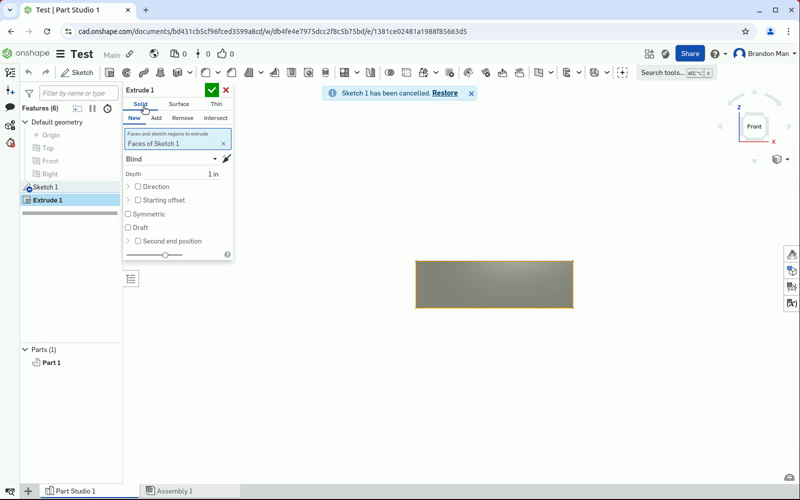
click(143, 106)
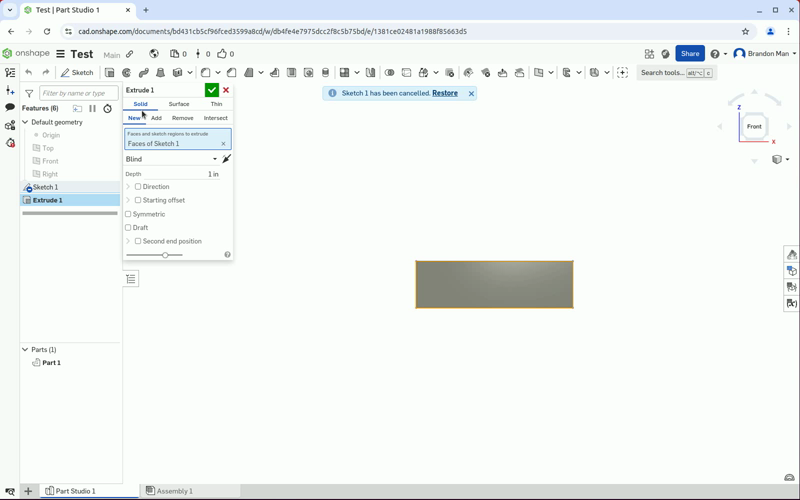
mouse_move(137, 120)
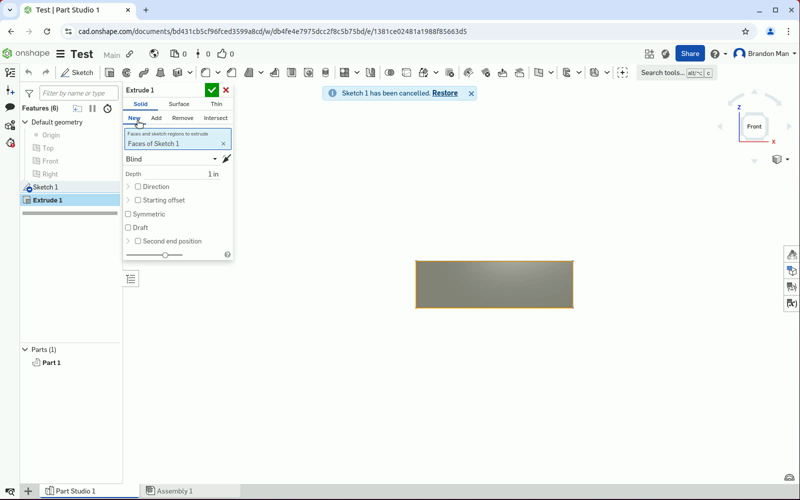
click(137, 120)
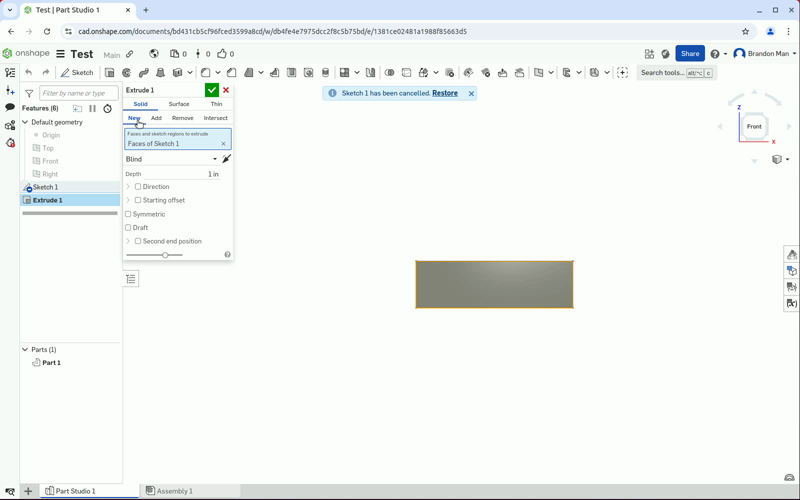
key(tab, 4)
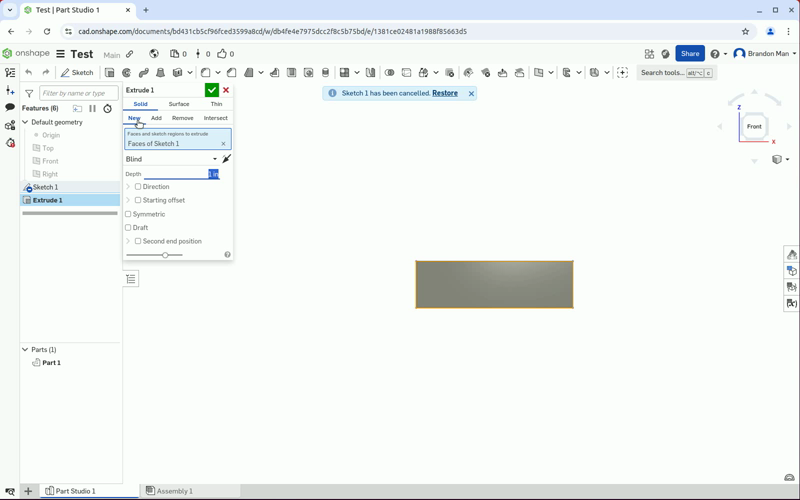
text(0.963)
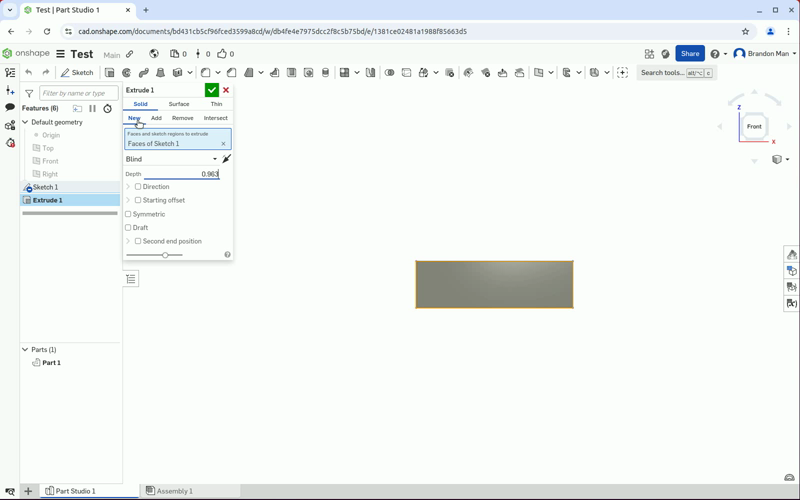
key(enter)
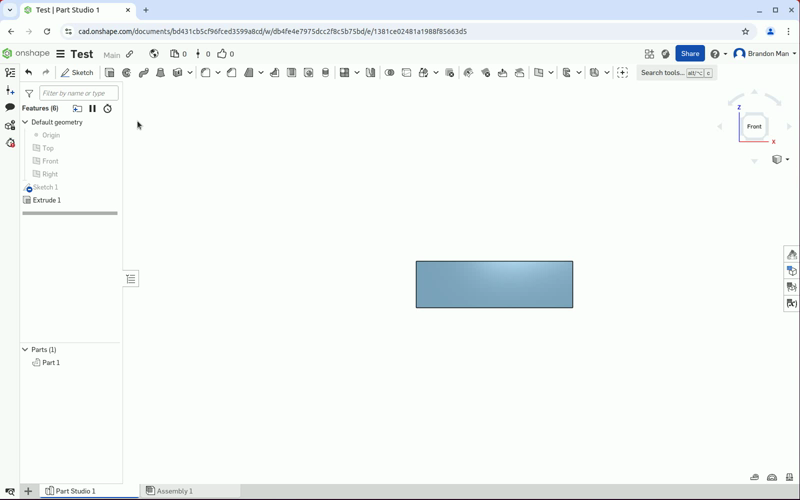
key(shift+h)
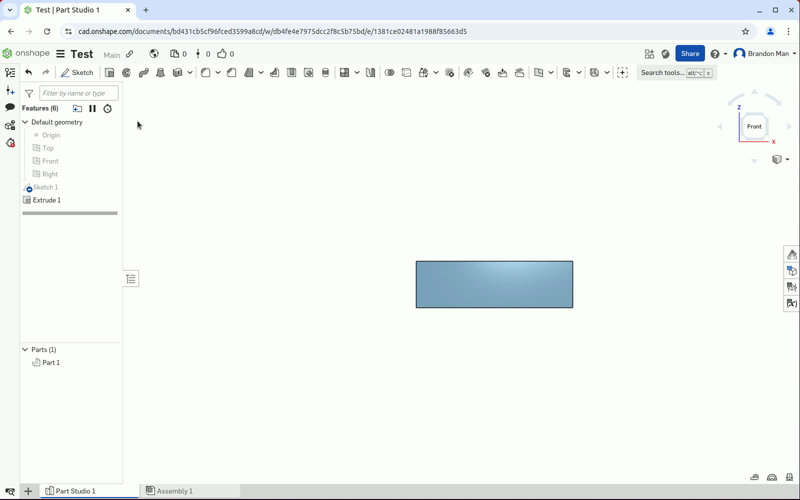
key(shift+h)
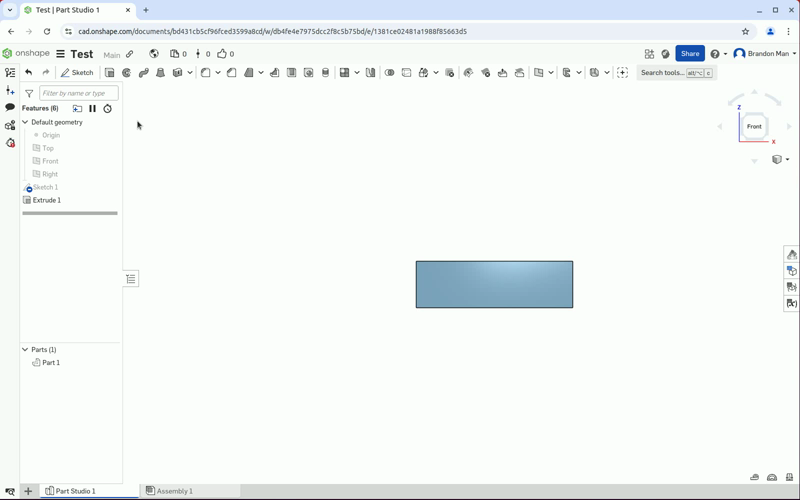
mouse_move(73, 189)
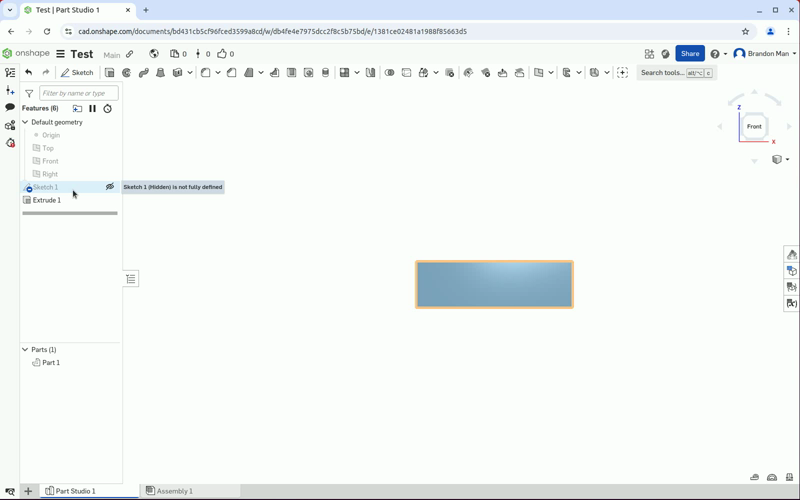
click(73, 189)
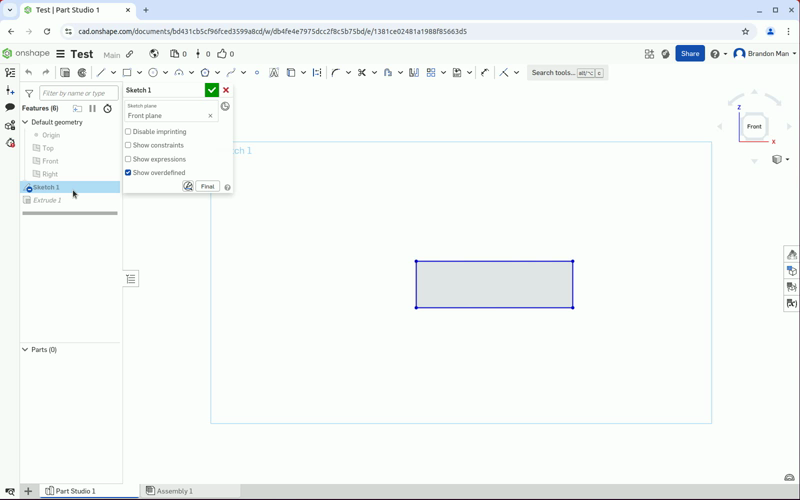
mouse_move(229, 92)
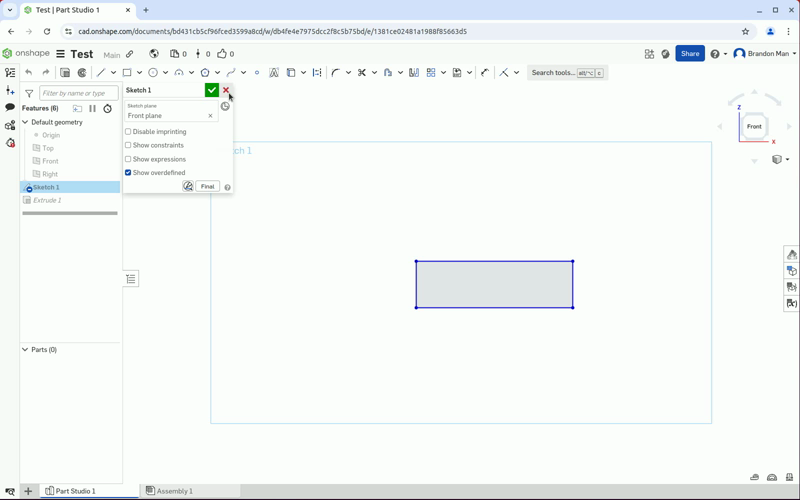
click(229, 92)
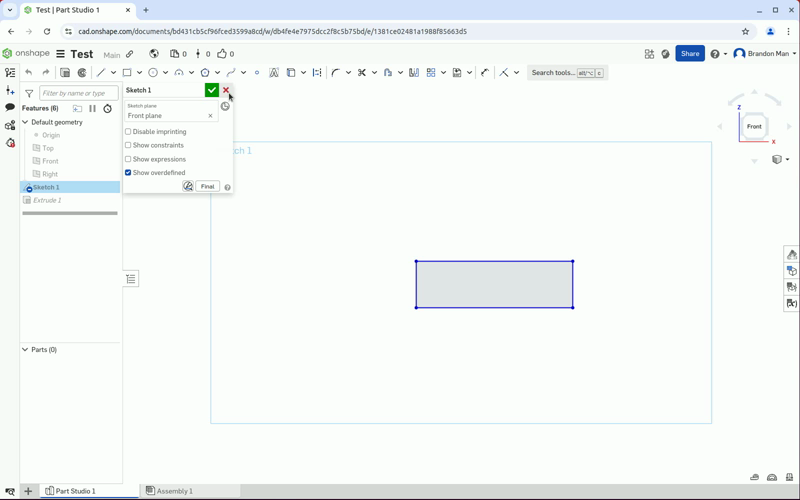
key(shift+s)
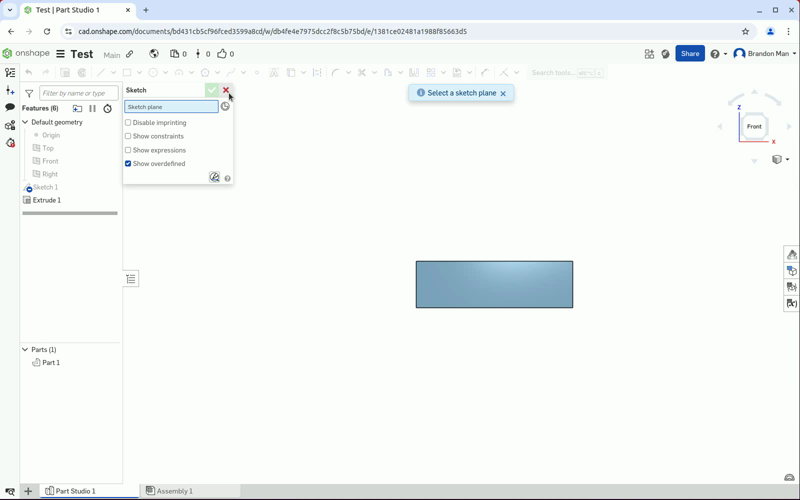
mouse_move(73, 163)
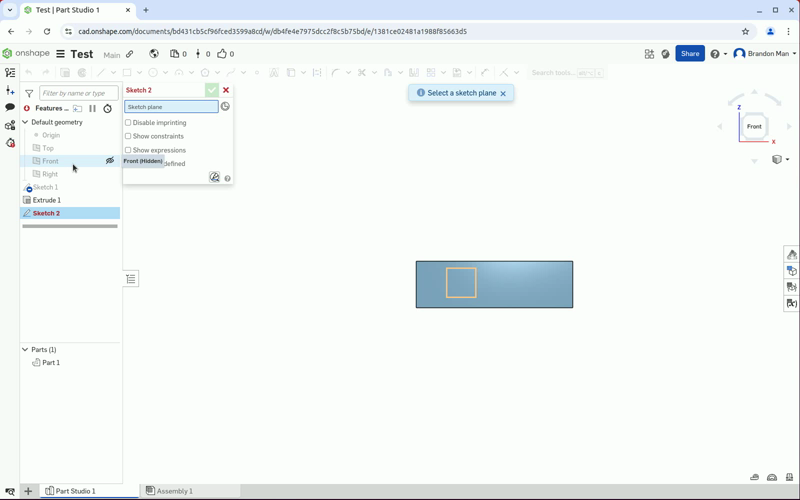
click(73, 163)
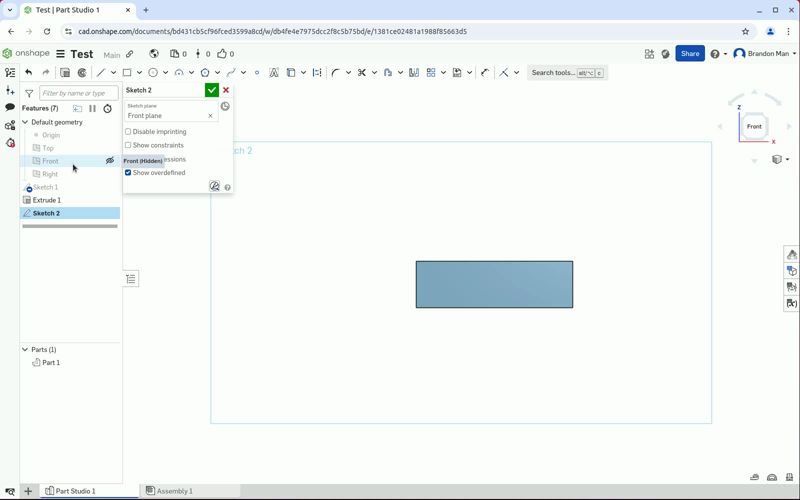
mouse_move(73, 352)
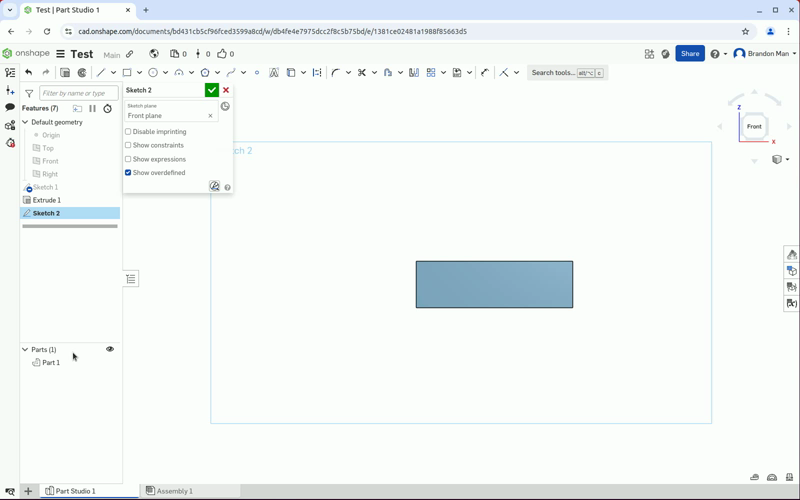
key(y)
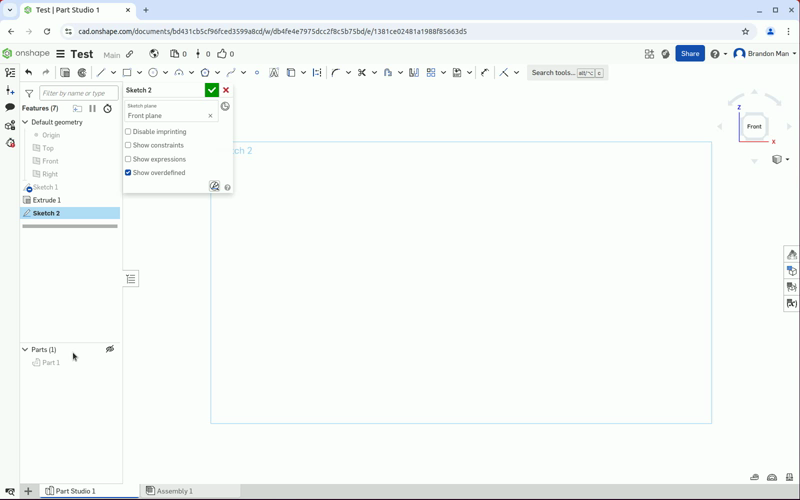
key(l)
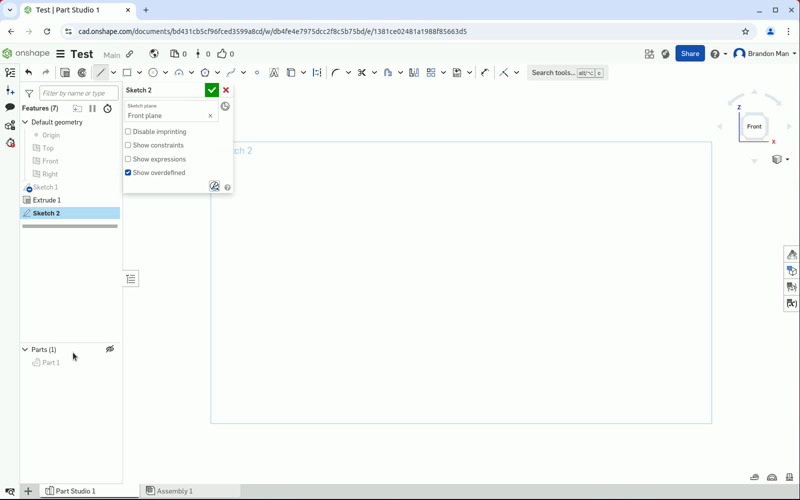
key_down(shift)
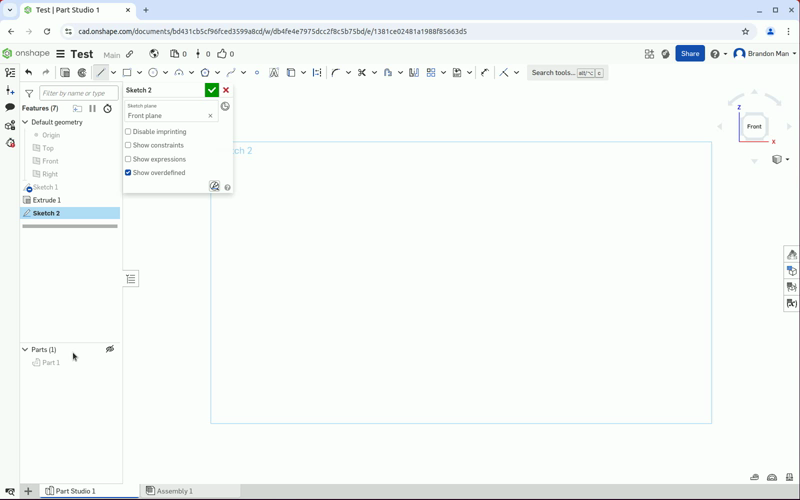
mouse_move(416, 307)
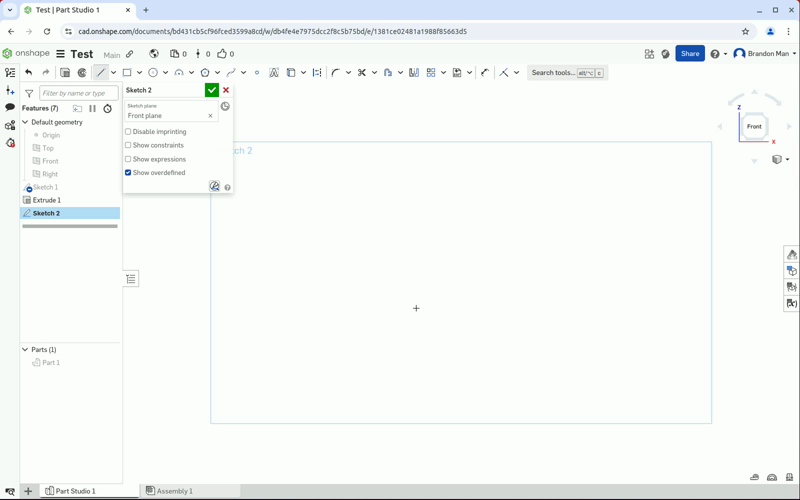
click(416, 307)
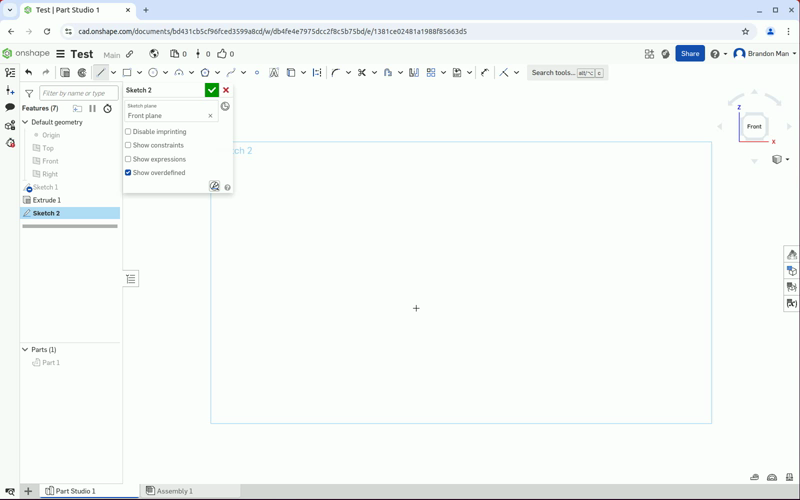
key_up(shift)
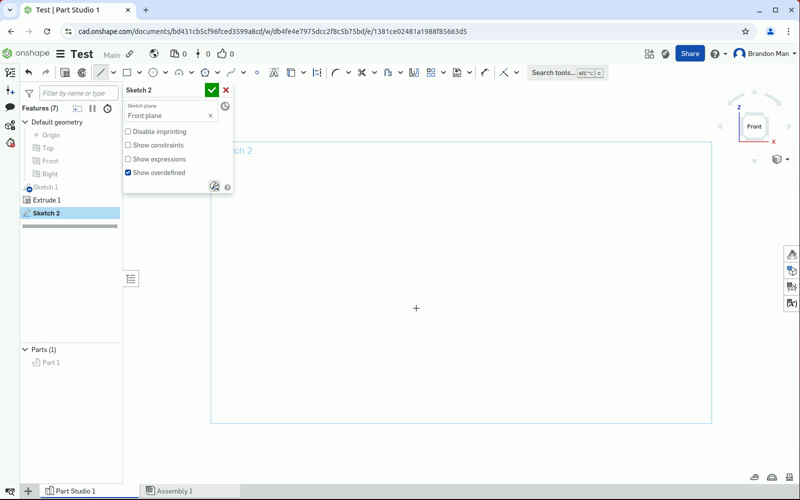
key_down(shift)
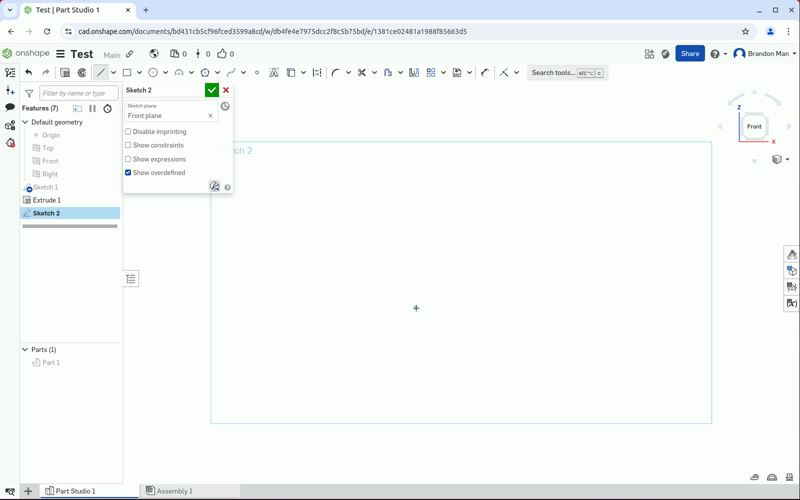
mouse_move(572, 307)
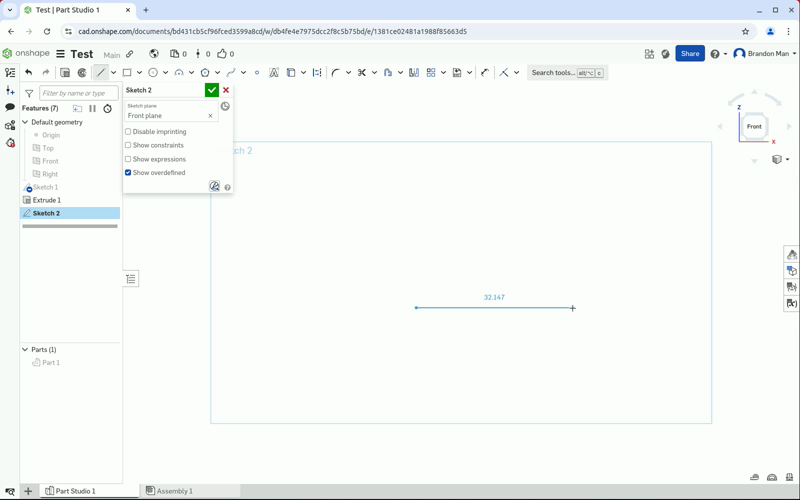
click(572, 307)
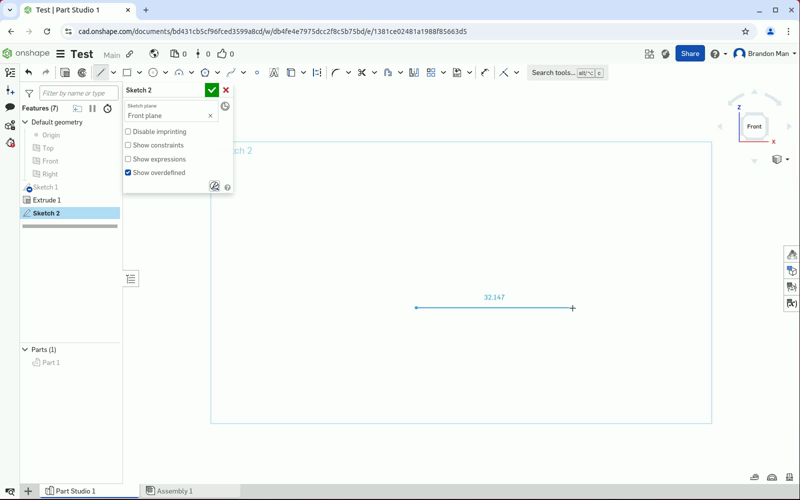
key_up(shift)
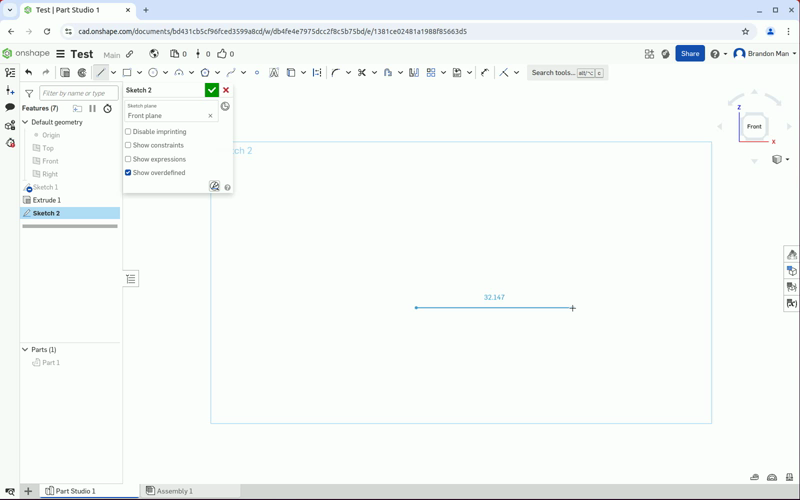
key_down(shift)
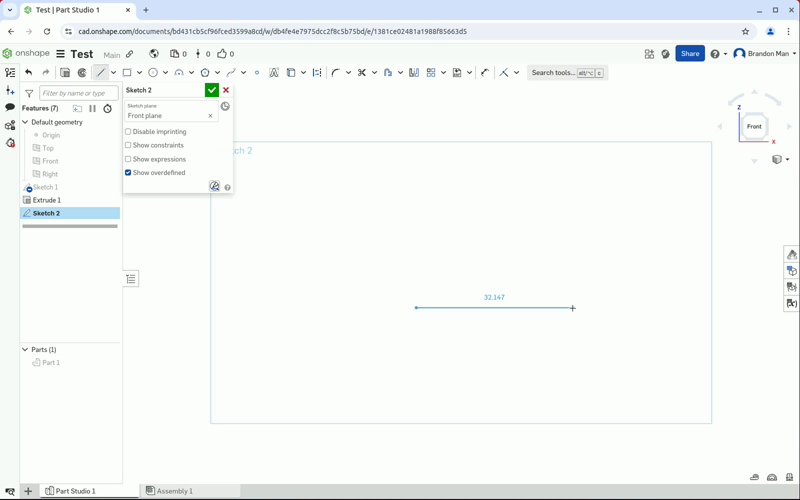
mouse_move(589, 307)
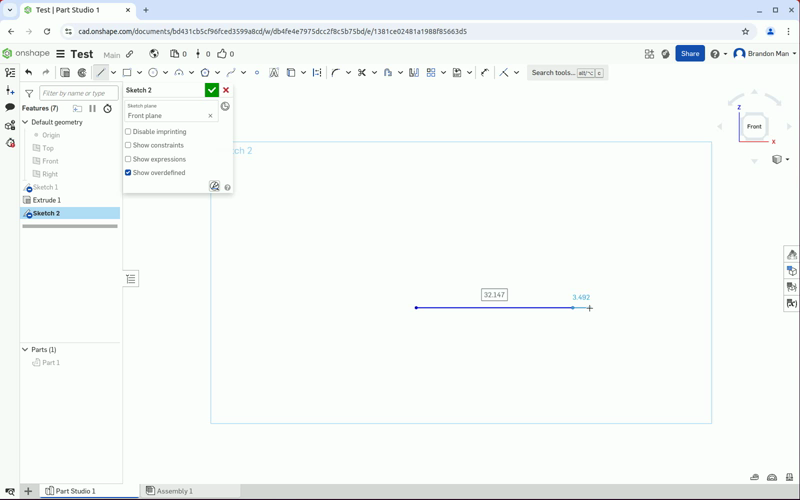
mouse_move(572, 261)
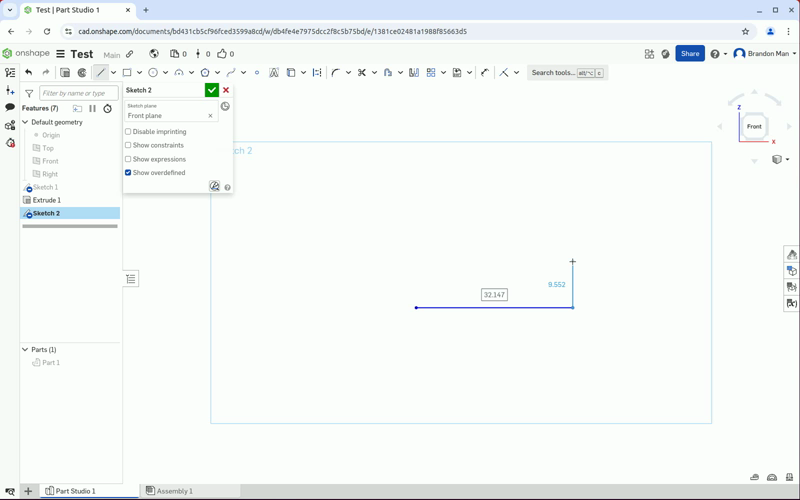
click(572, 261)
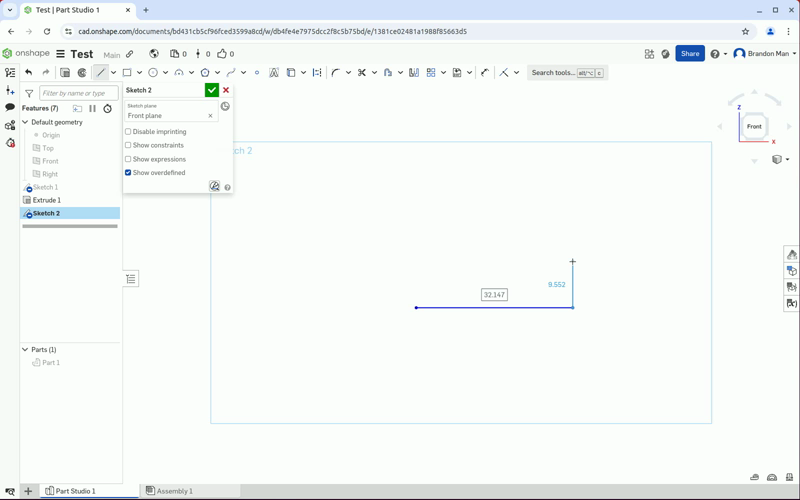
key_up(shift)
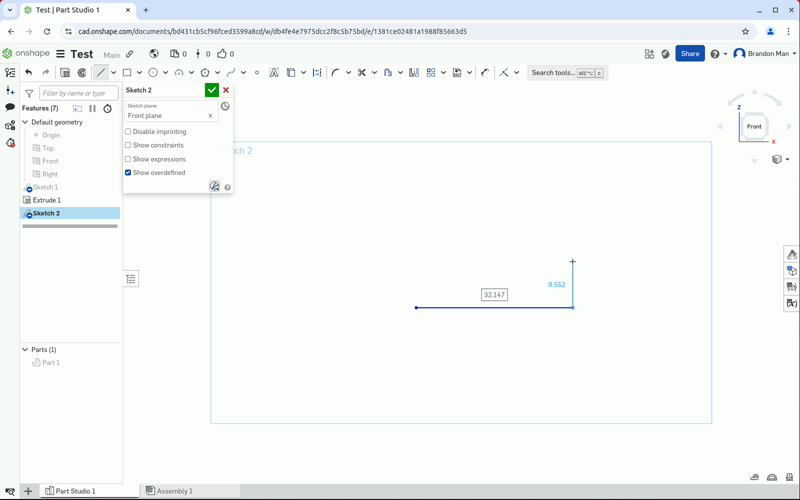
key_down(shift)
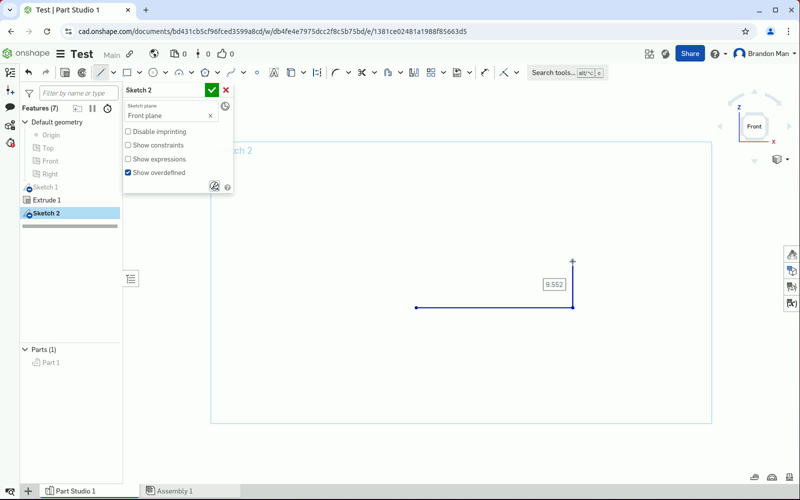
mouse_move(416, 261)
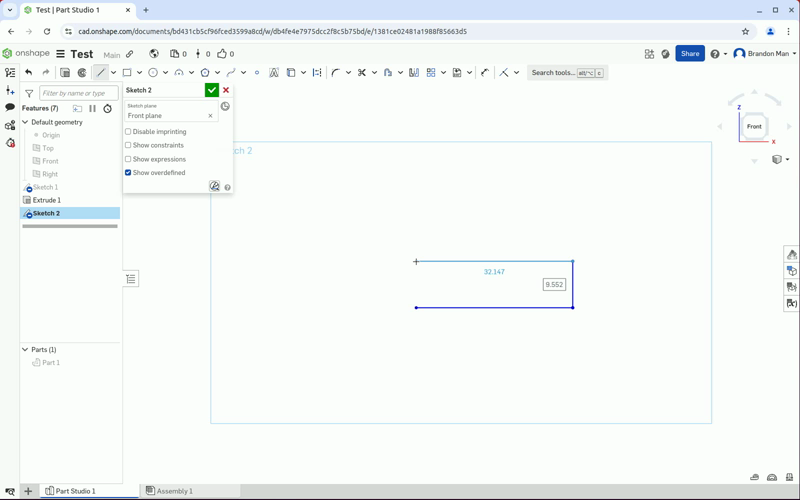
click(416, 261)
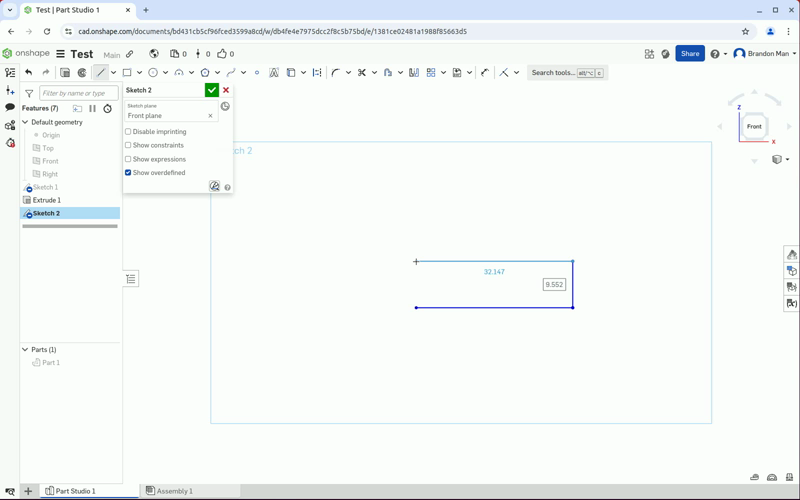
key_up(shift)
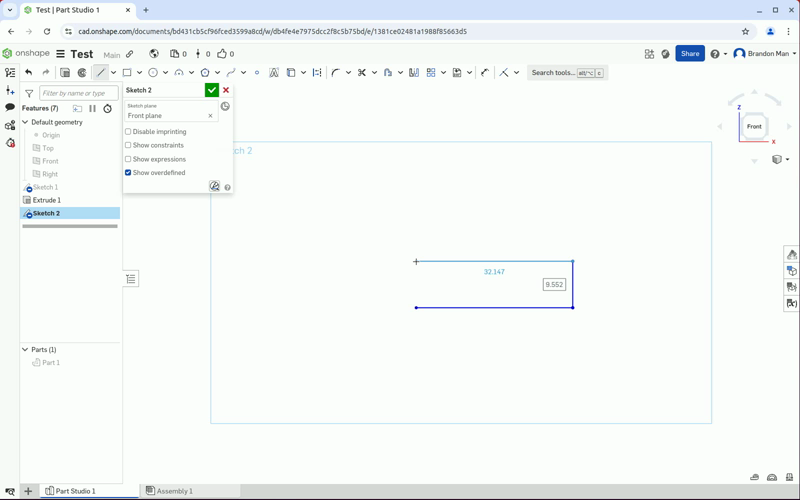
mouse_move(446, 261)
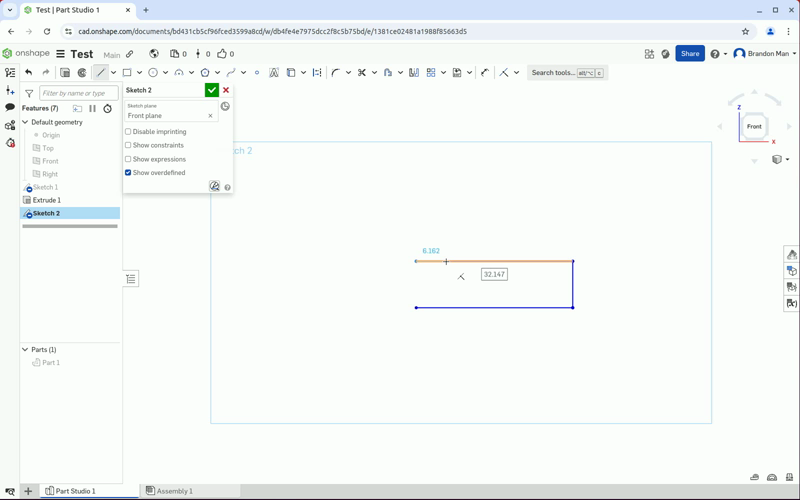
key_down(shift)
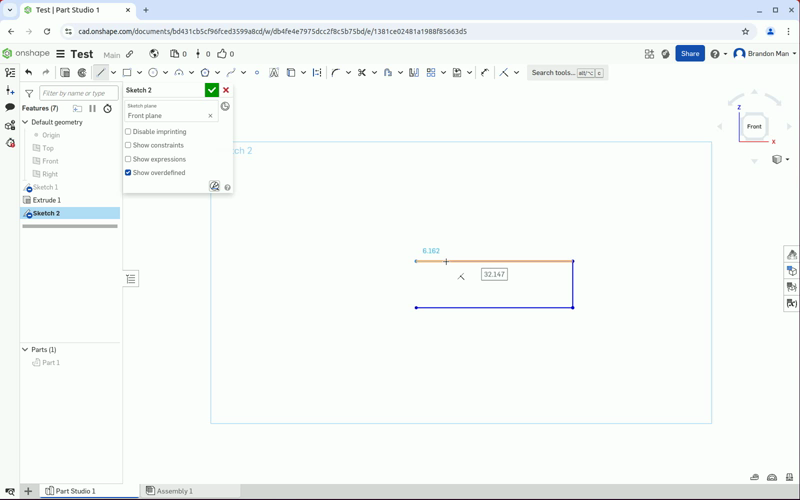
mouse_move(416, 307)
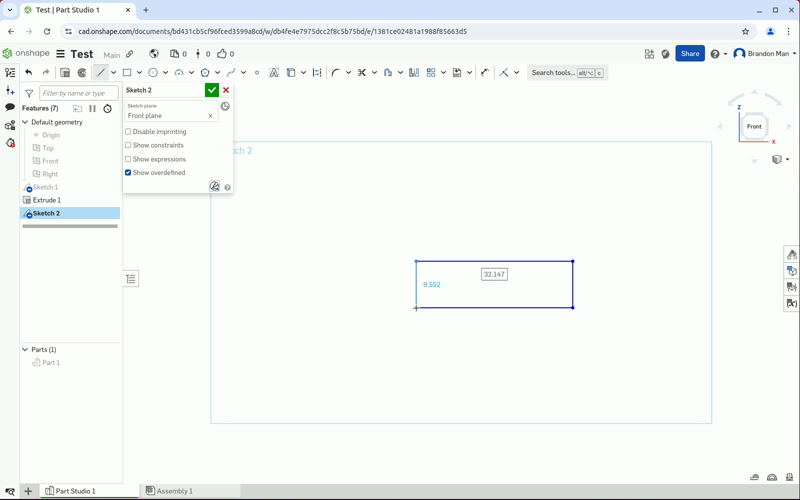
key_up(shift)
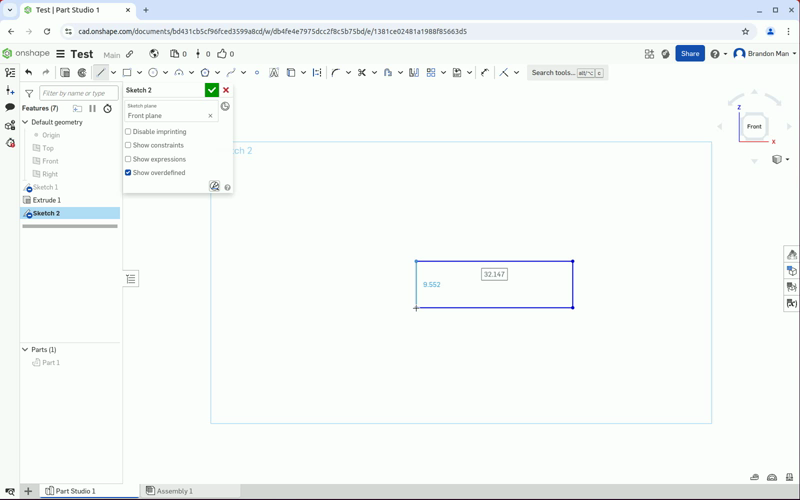
click(416, 307)
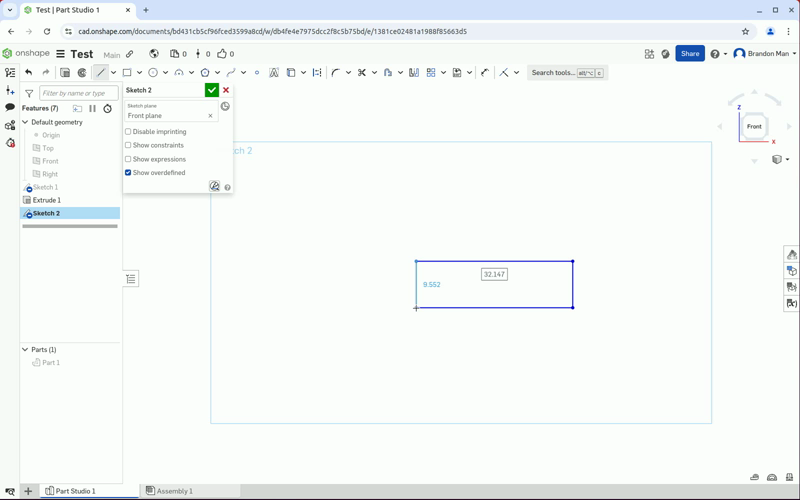
key(esc)
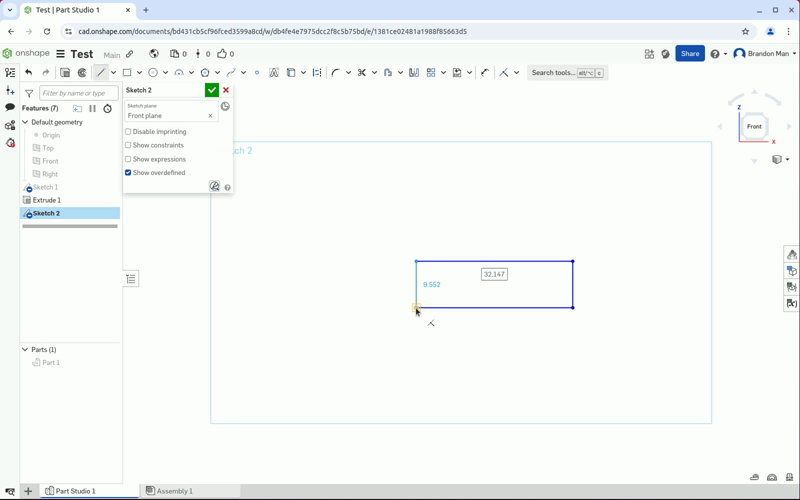
mouse_move(485, 288)
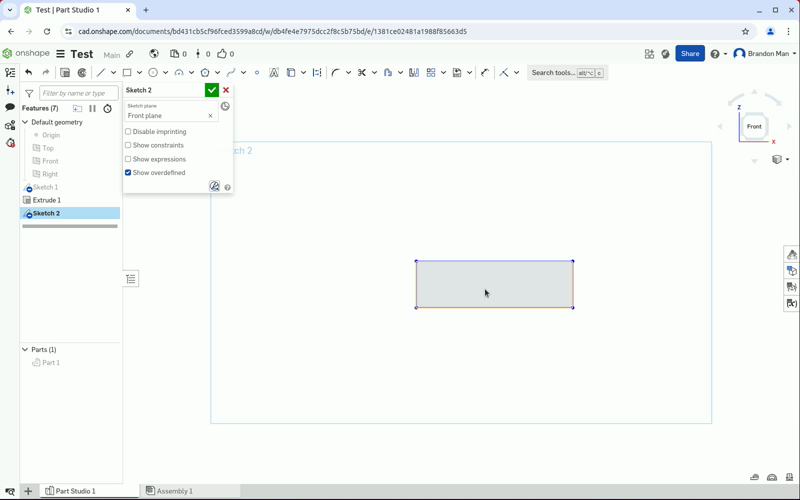
click(485, 288)
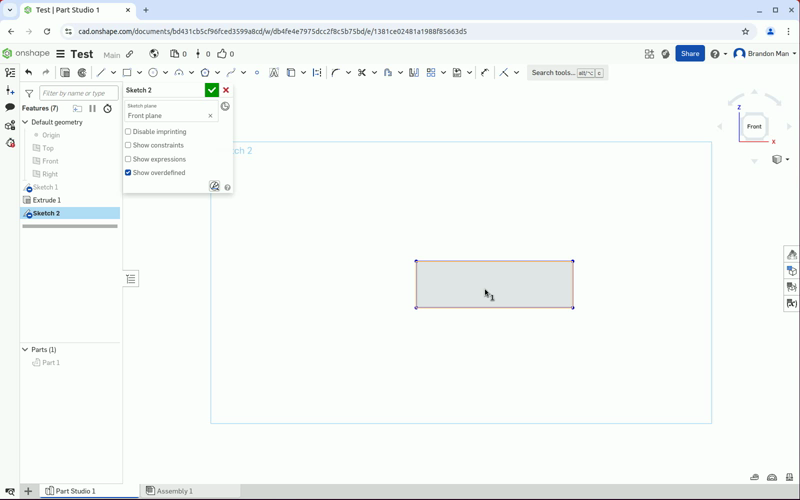
mouse_move(73, 352)
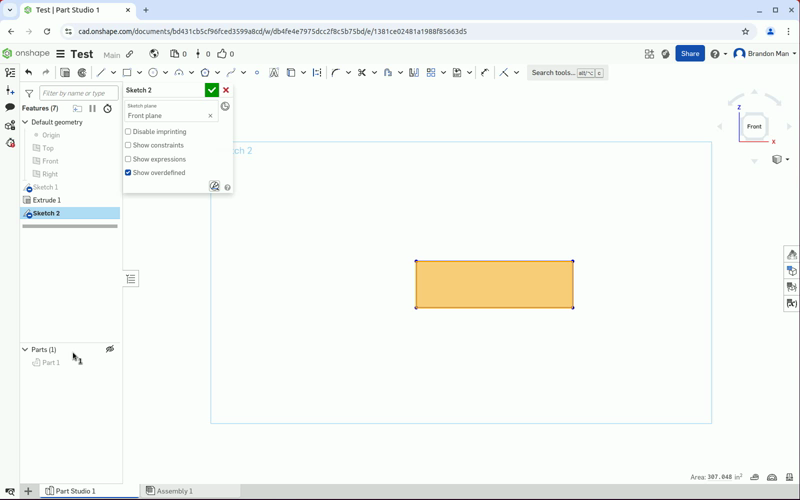
key(shift+y)
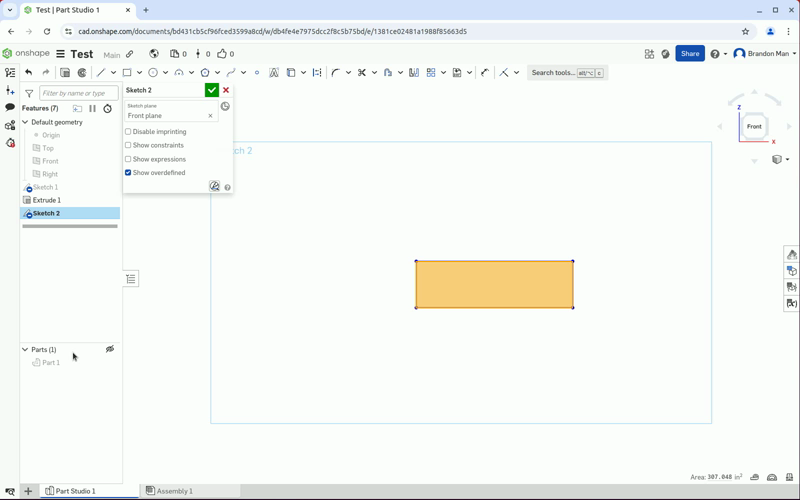
key(shift+e)
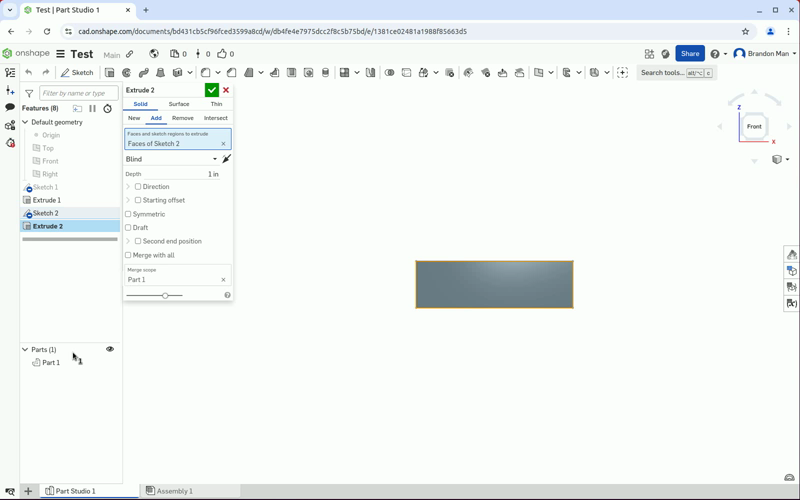
mouse_move(143, 106)
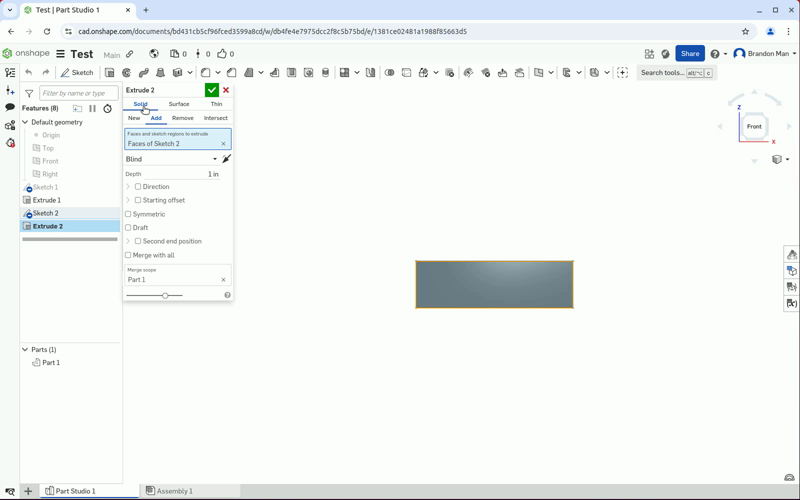
click(143, 106)
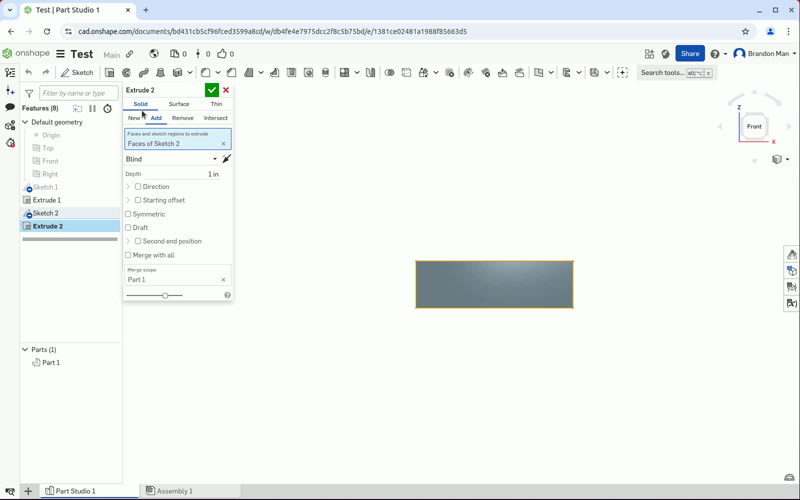
mouse_move(137, 120)
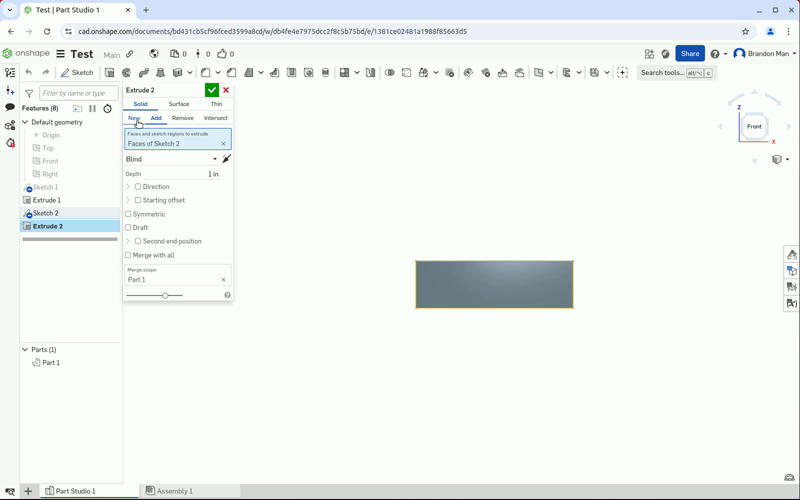
click(137, 120)
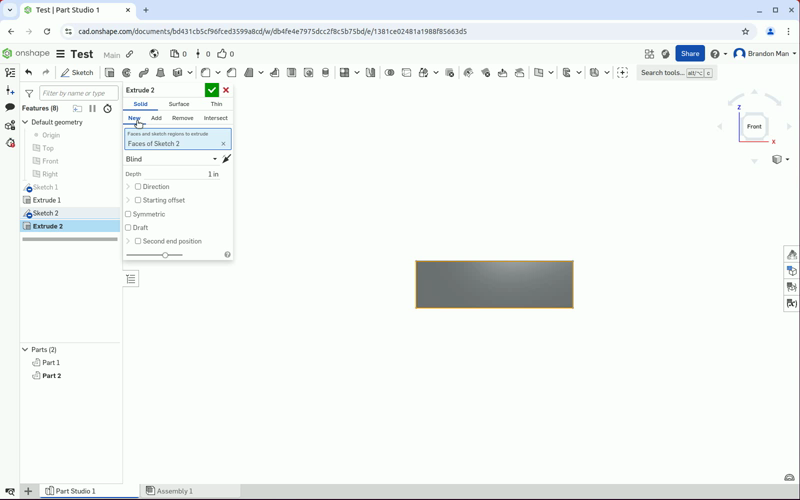
key(tab, 4)
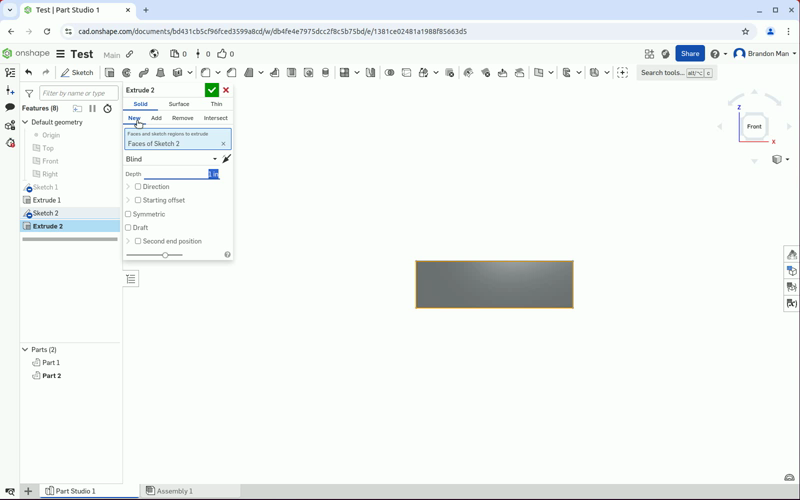
text(0.963)
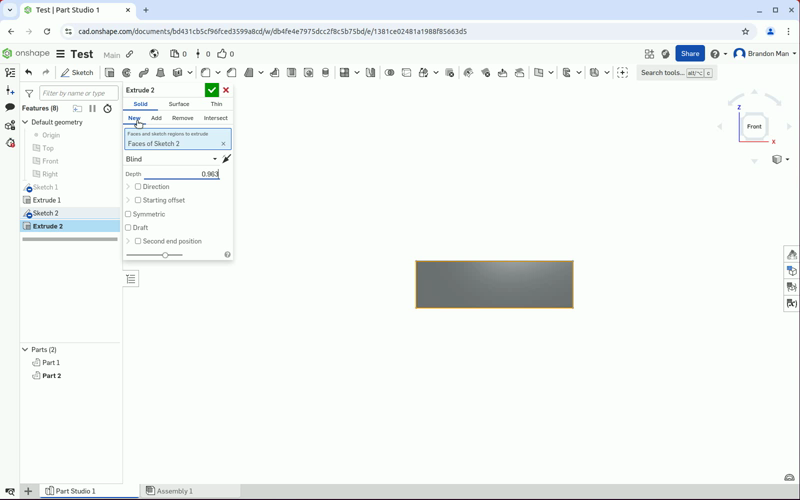
key(enter)
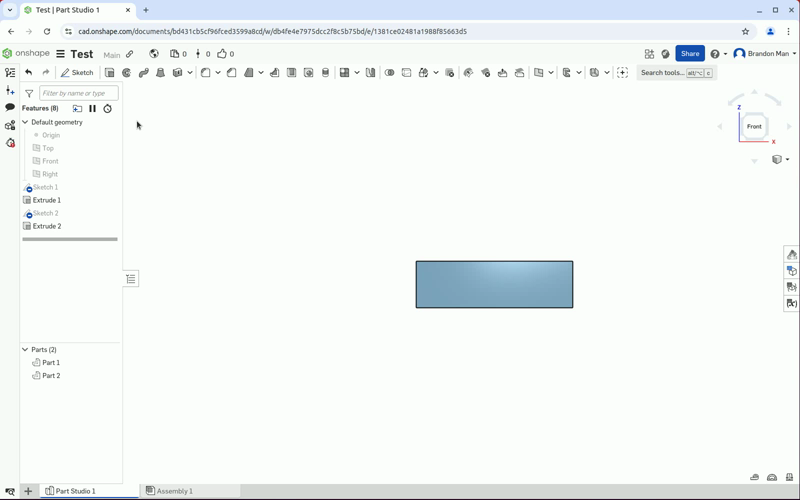
key(shift+h)
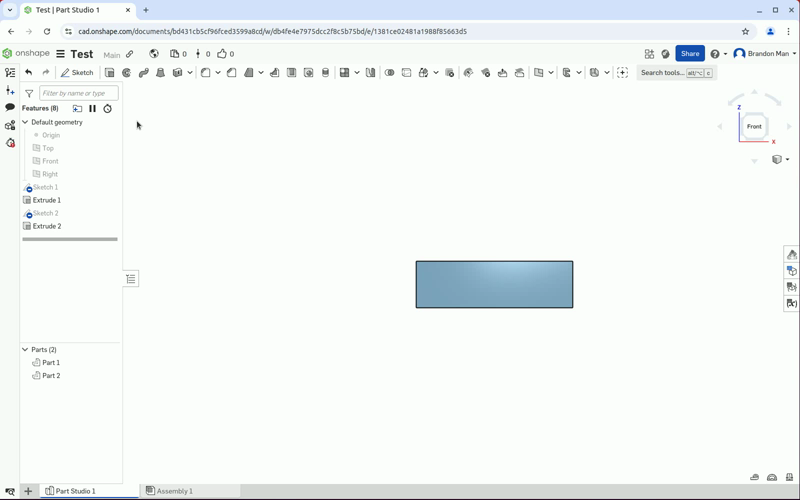
key(shift+h)
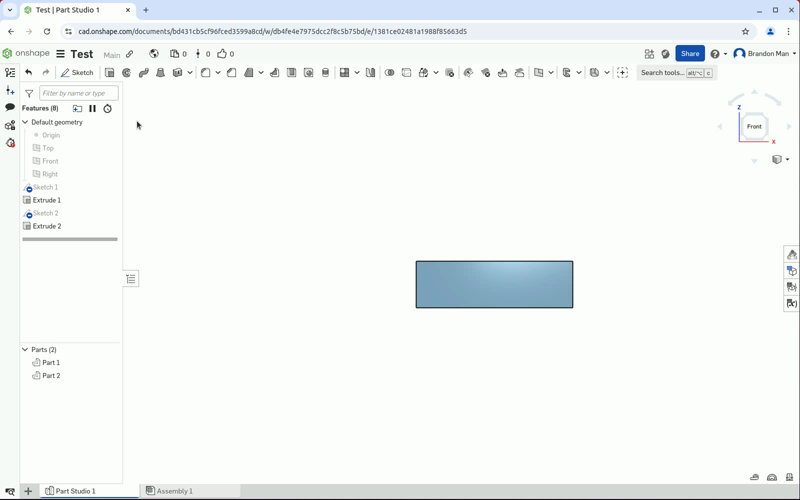
mouse_move(73, 189)
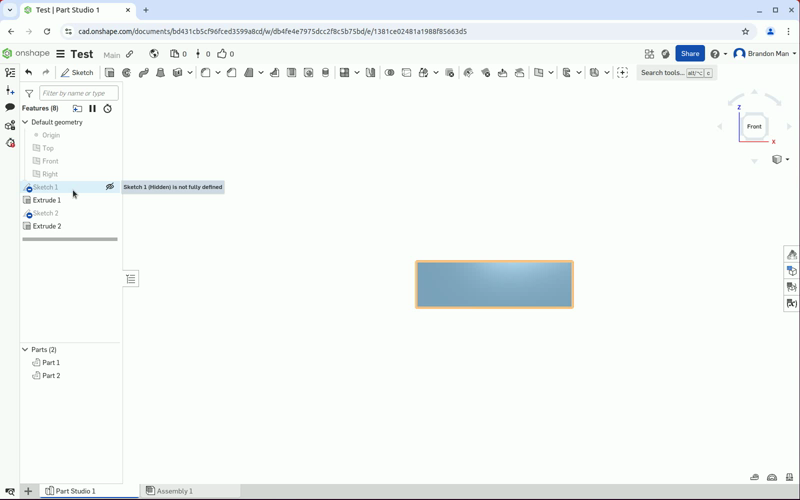
click(73, 189)
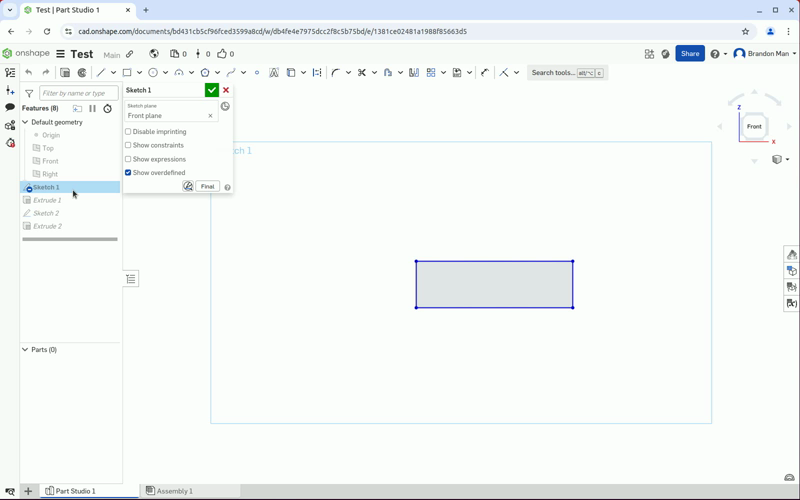
mouse_move(229, 92)
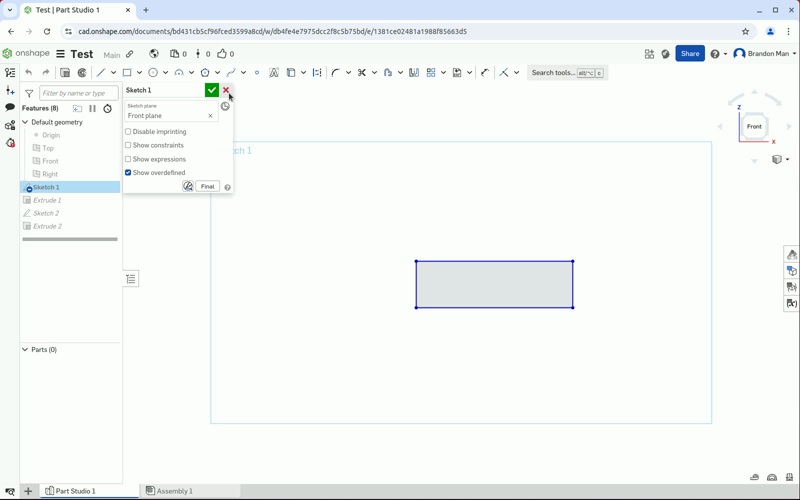
click(229, 92)
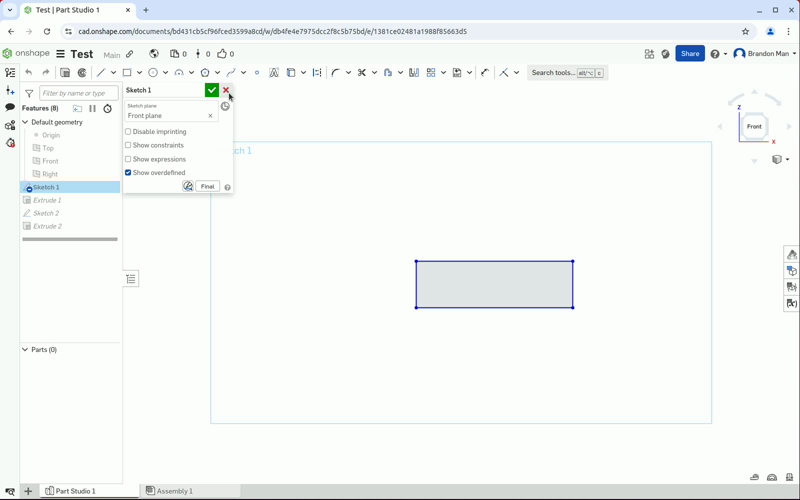
key(shift+s)
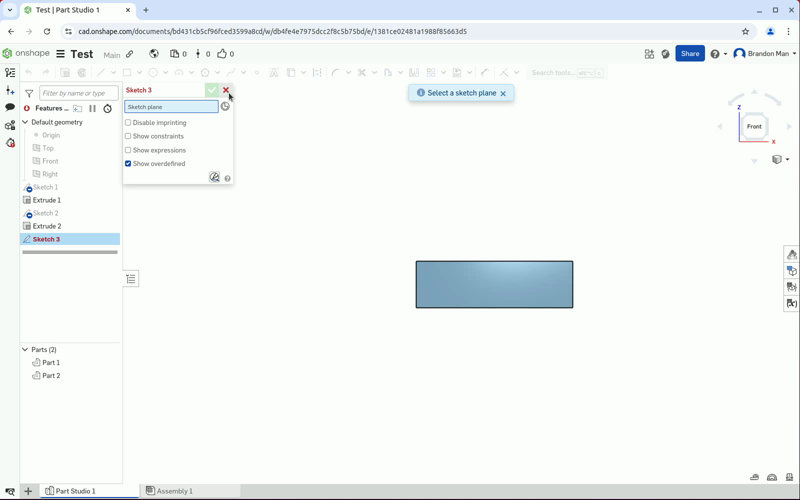
mouse_move(73, 163)
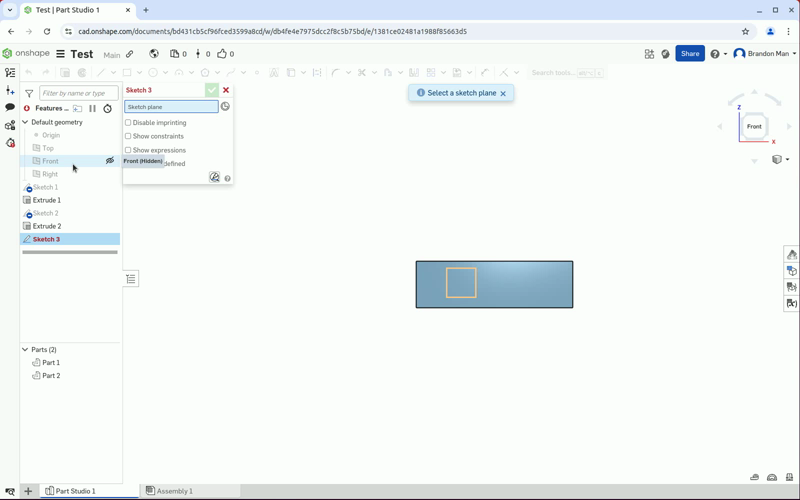
click(73, 163)
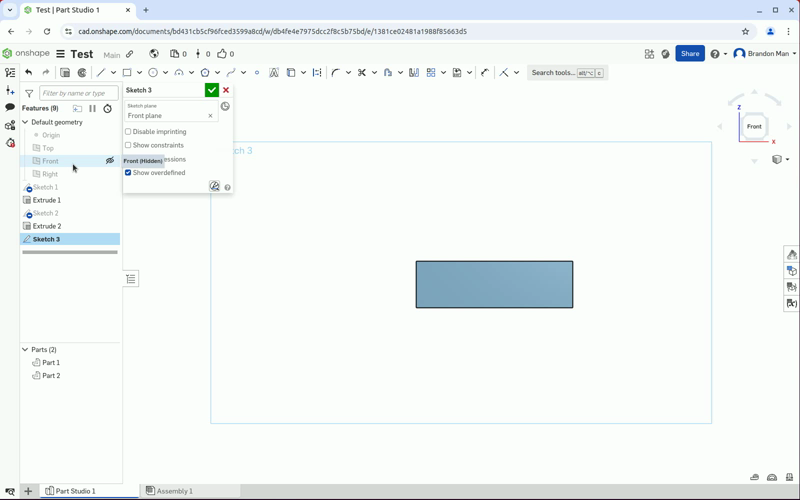
mouse_move(73, 352)
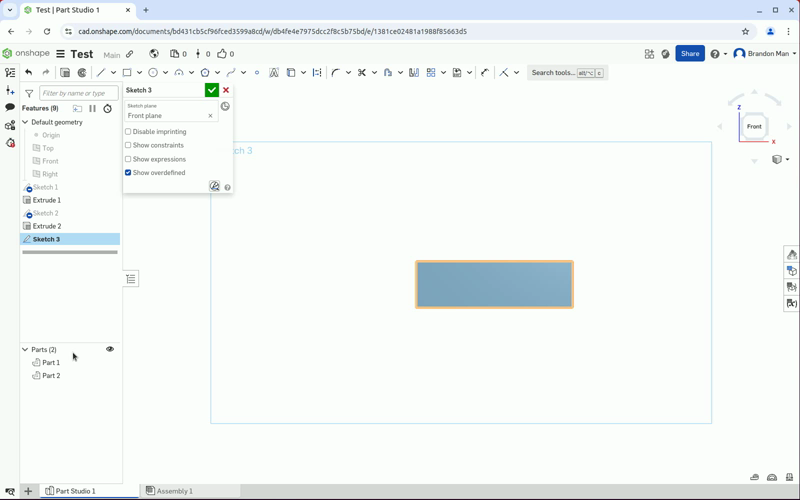
key(y)
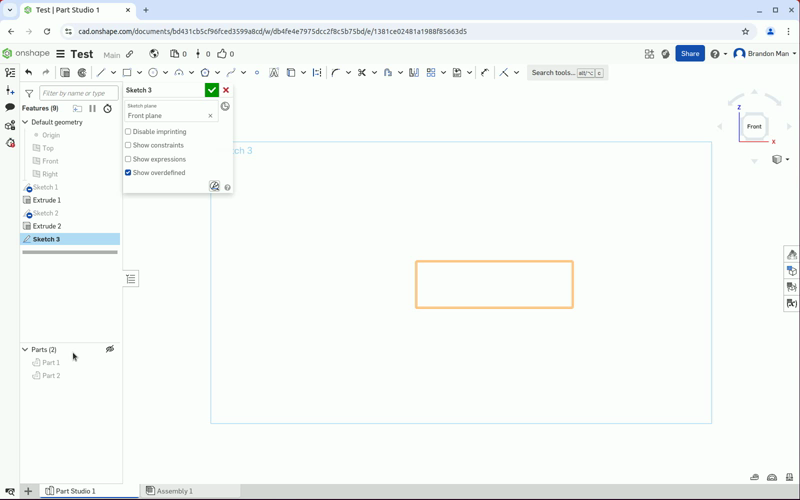
key(l)
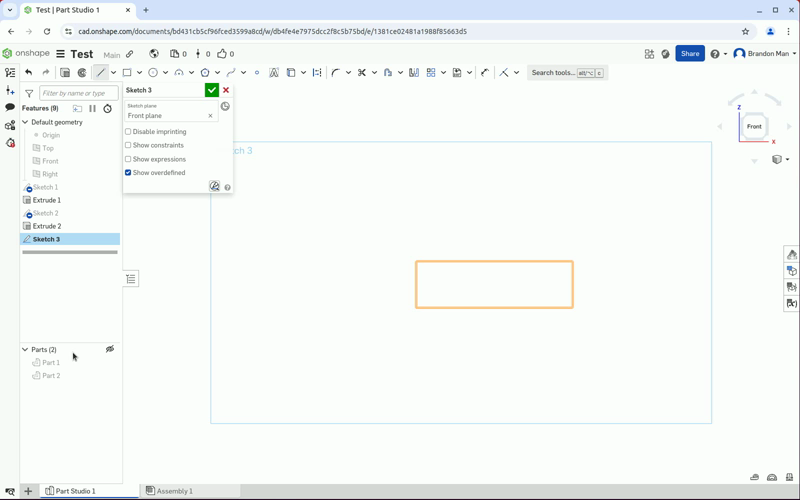
key_down(shift)
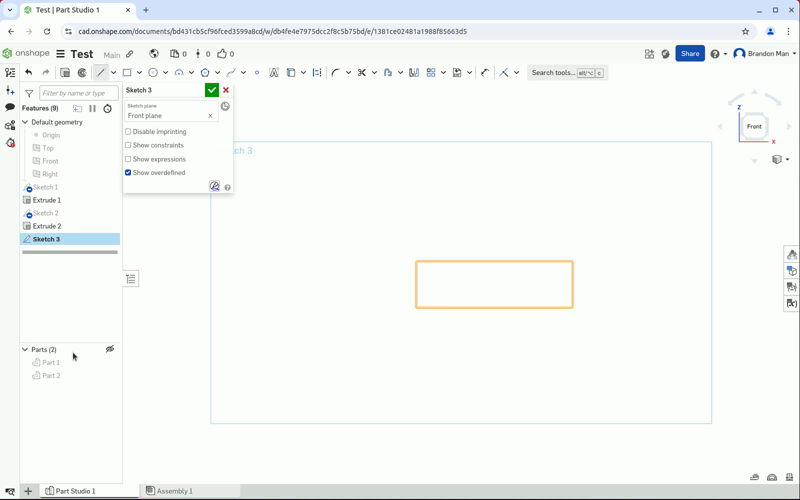
mouse_move(416, 362)
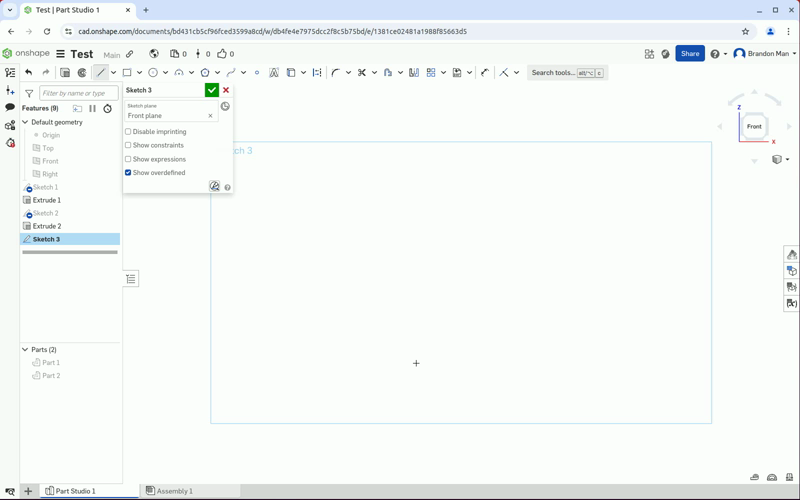
click(416, 362)
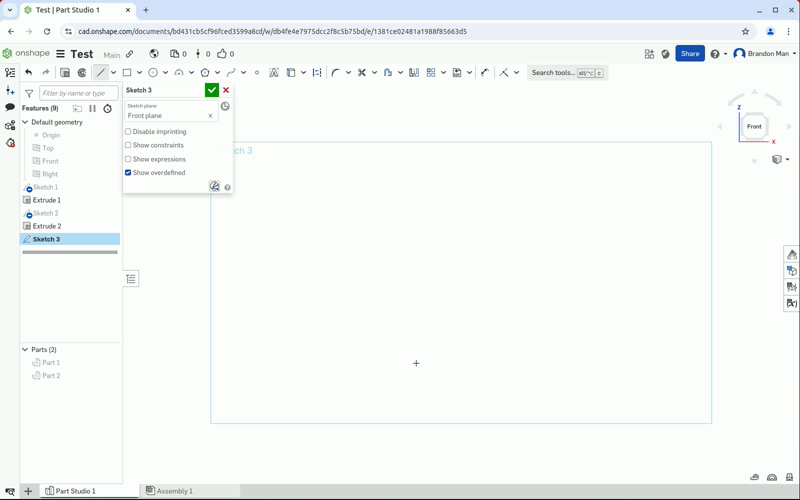
key_up(shift)
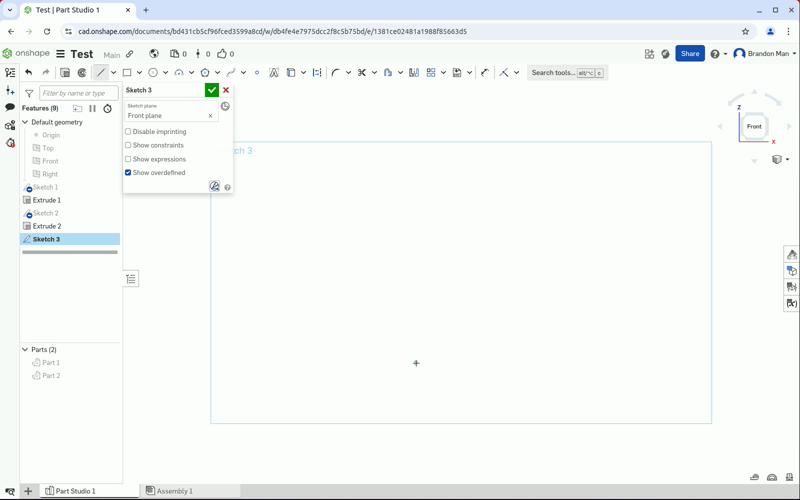
key_down(shift)
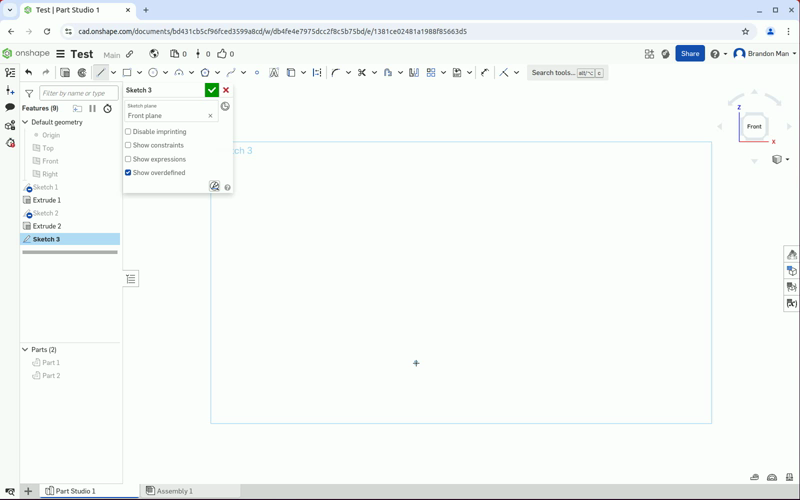
mouse_move(546, 362)
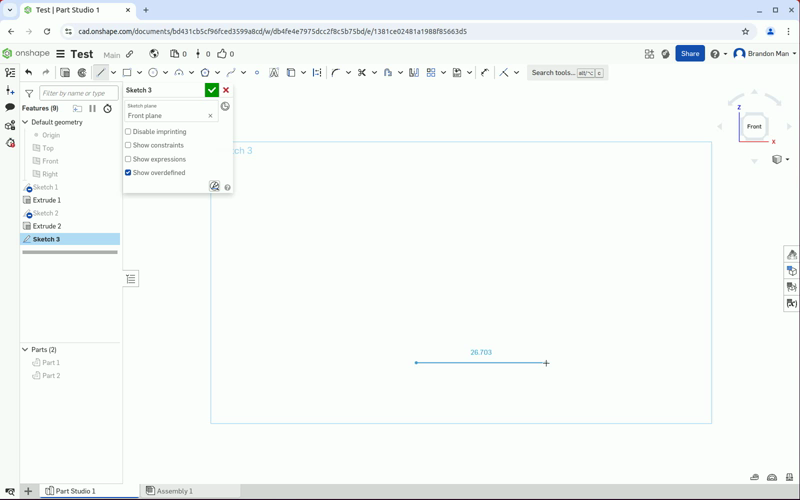
click(546, 362)
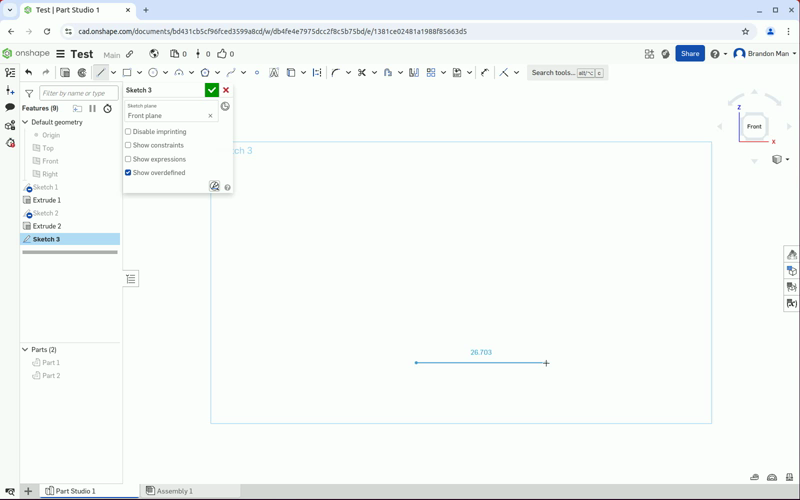
key_up(shift)
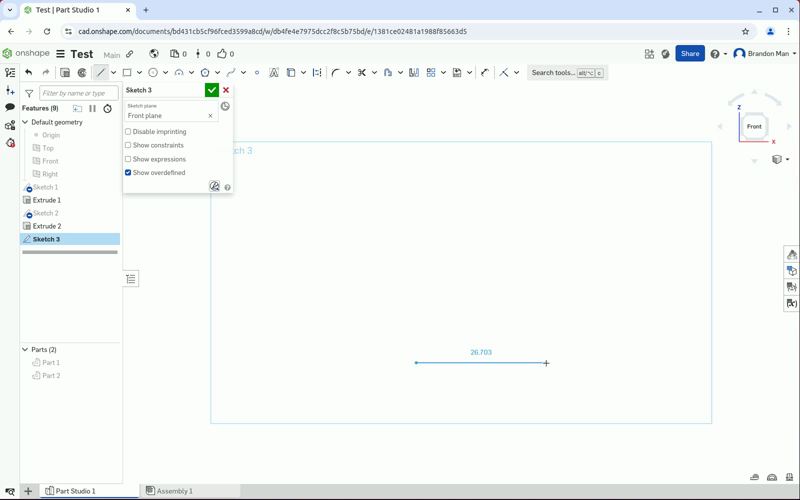
key_down(shift)
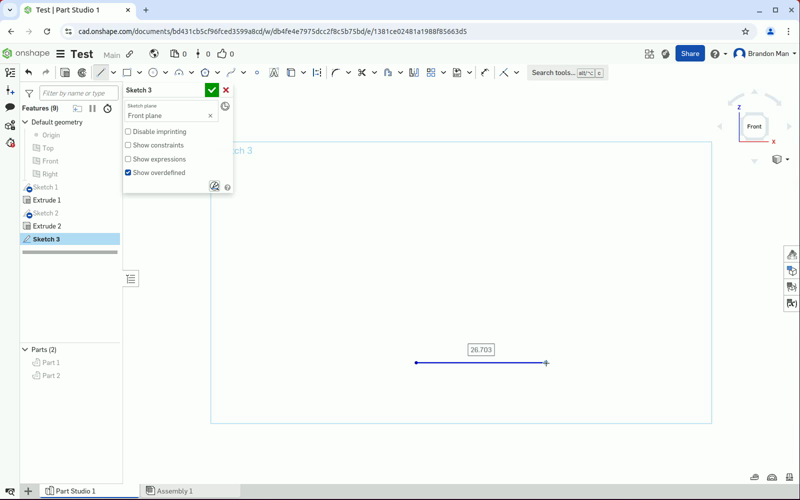
mouse_move(576, 362)
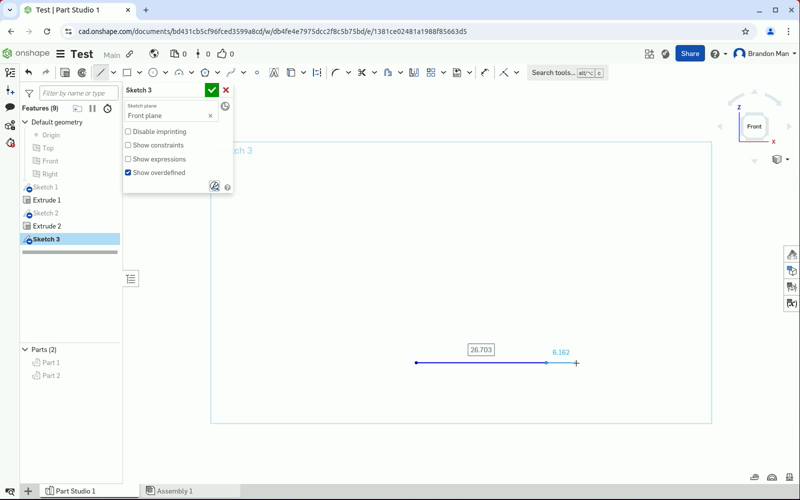
mouse_move(546, 314)
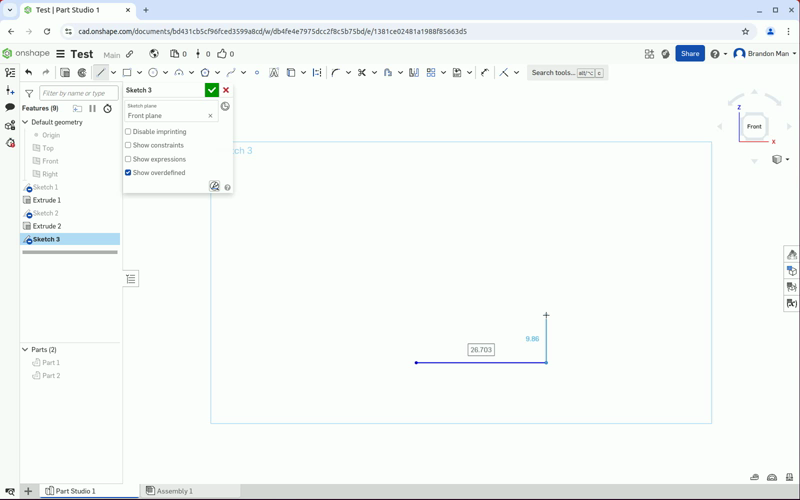
click(546, 314)
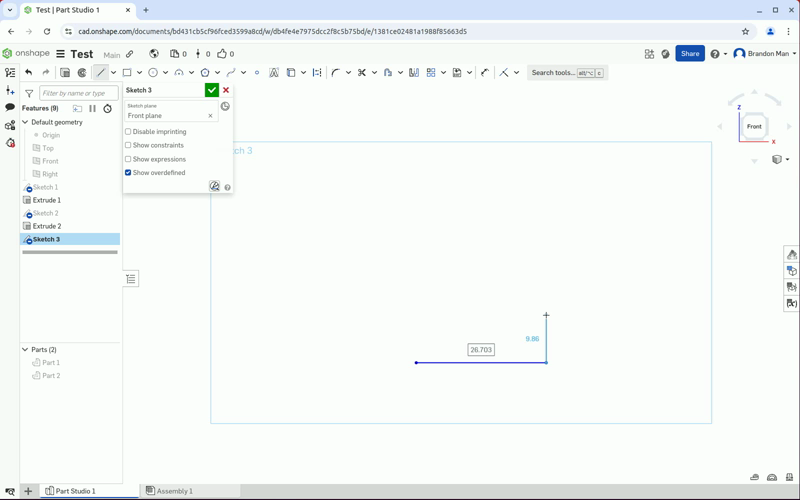
key_up(shift)
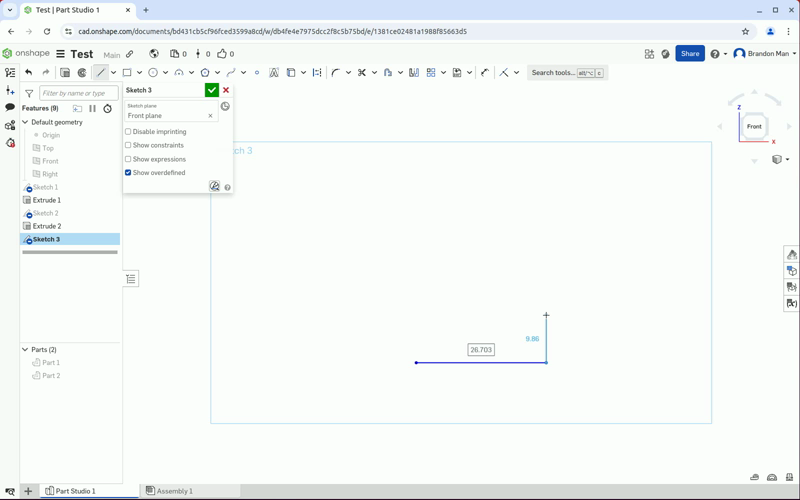
key_down(shift)
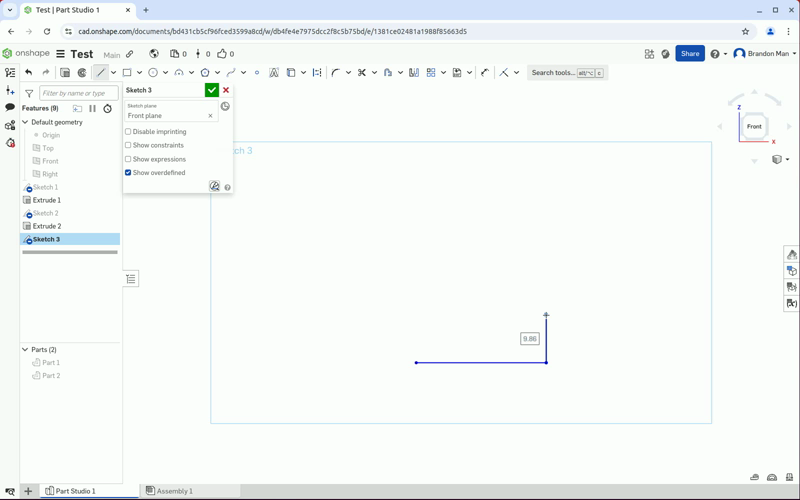
mouse_move(416, 314)
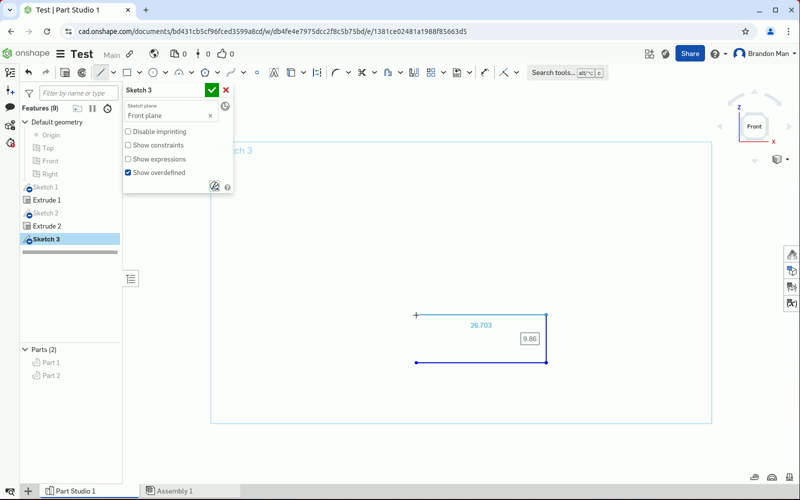
click(416, 314)
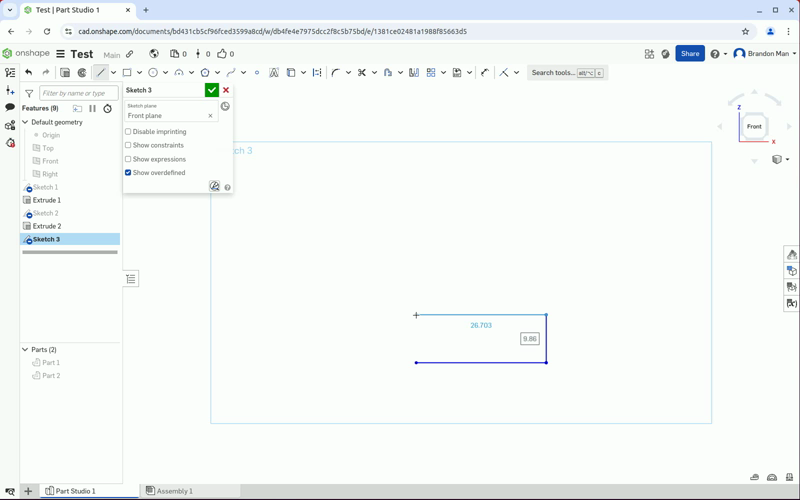
key_up(shift)
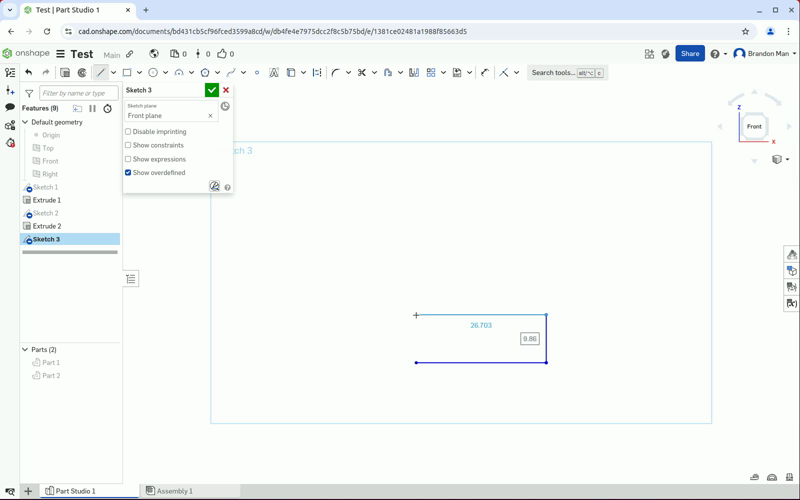
mouse_move(446, 314)
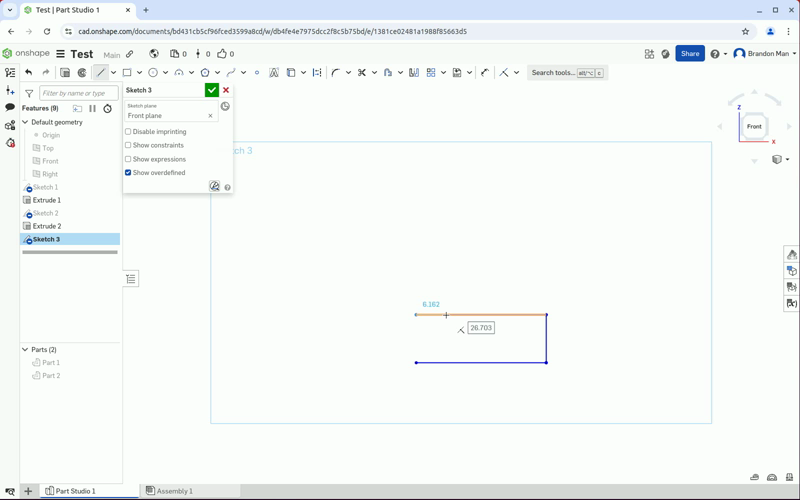
key_down(shift)
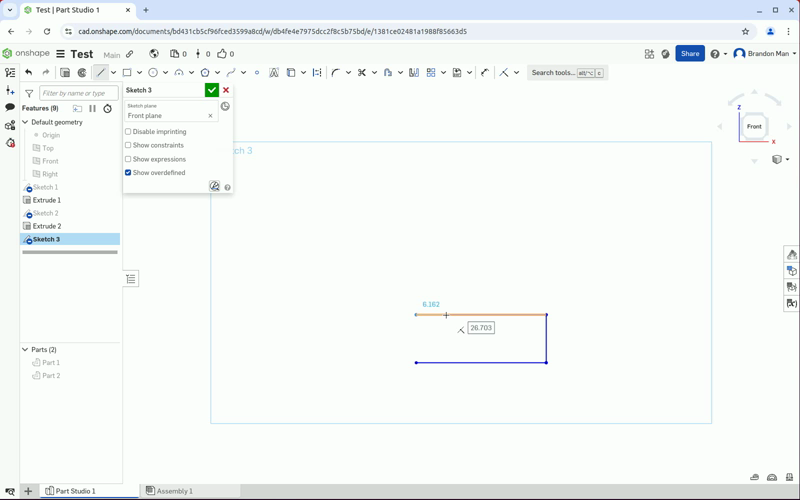
mouse_move(416, 362)
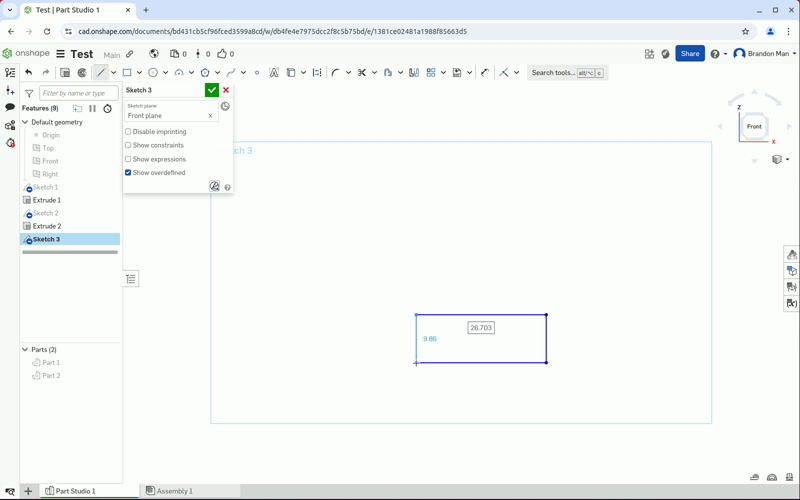
key_up(shift)
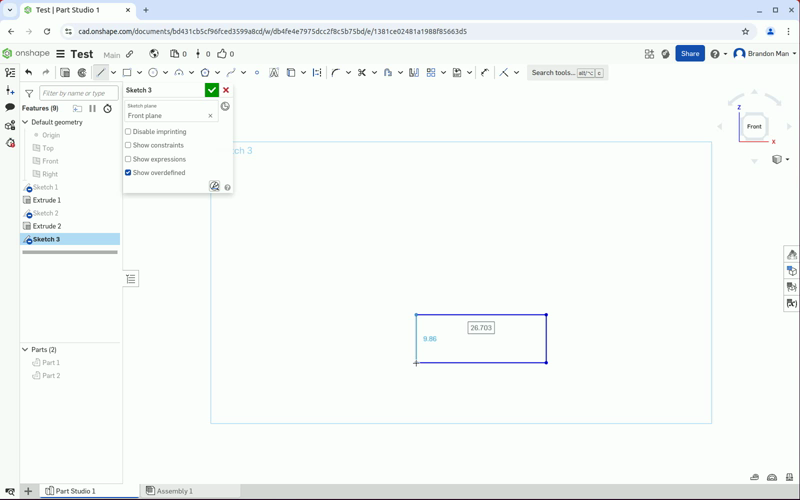
click(416, 362)
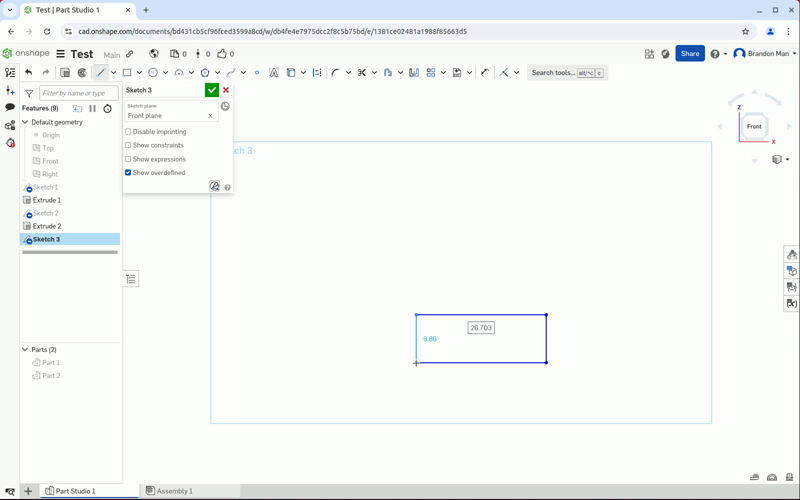
key(esc)
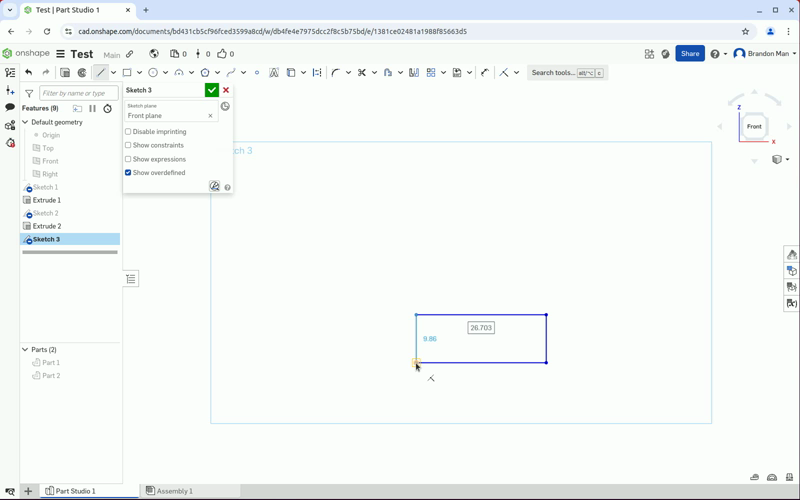
mouse_move(506, 346)
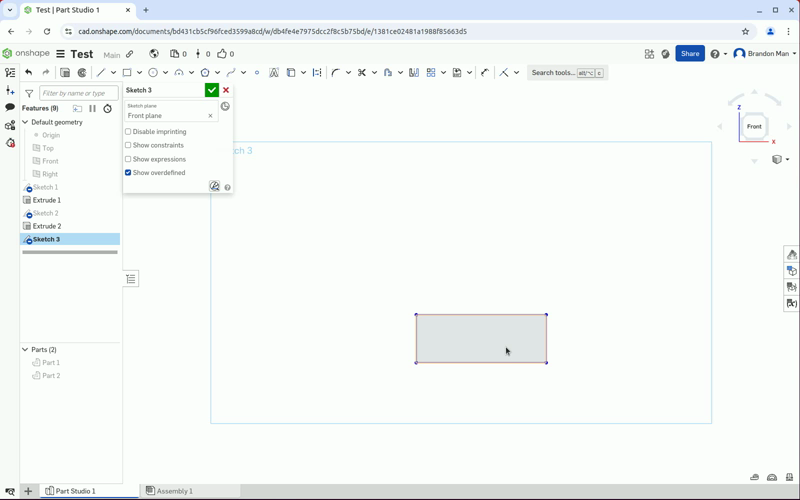
click(506, 346)
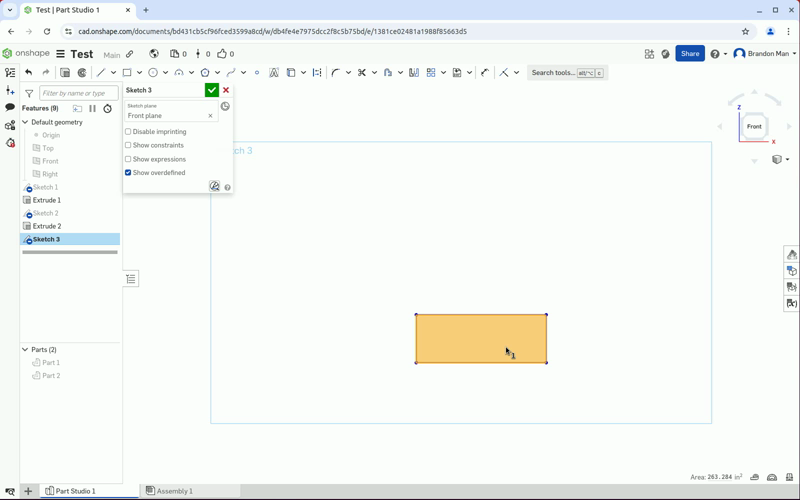
mouse_move(73, 352)
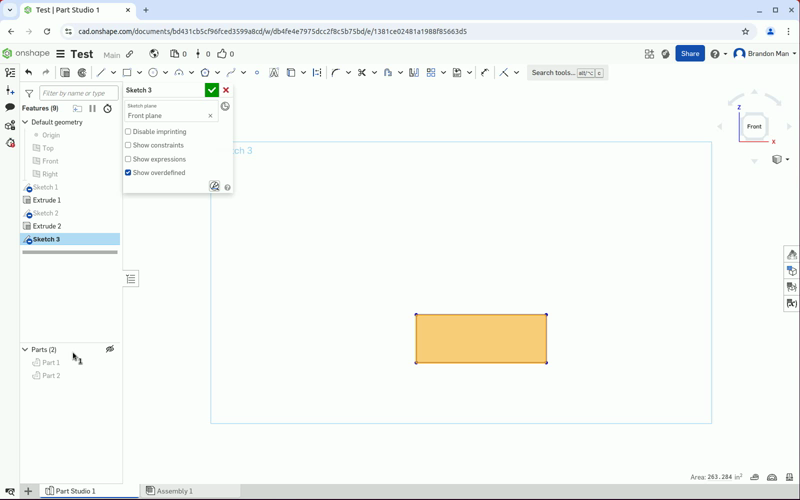
key(shift+y)
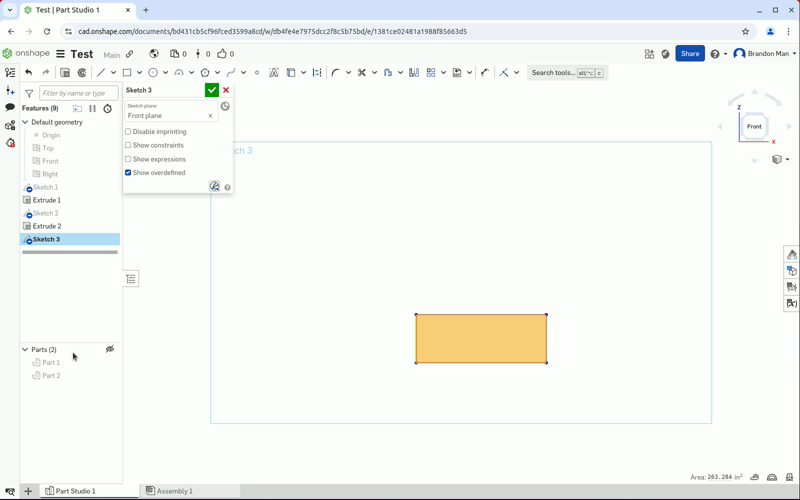
key(shift+e)
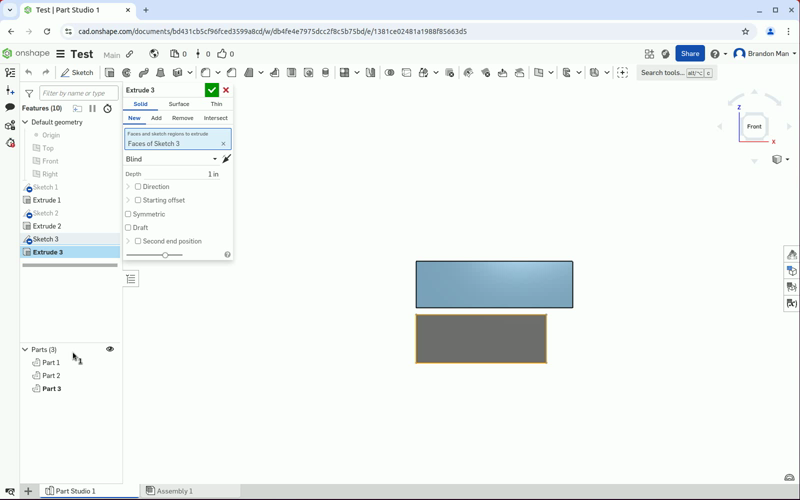
mouse_move(143, 106)
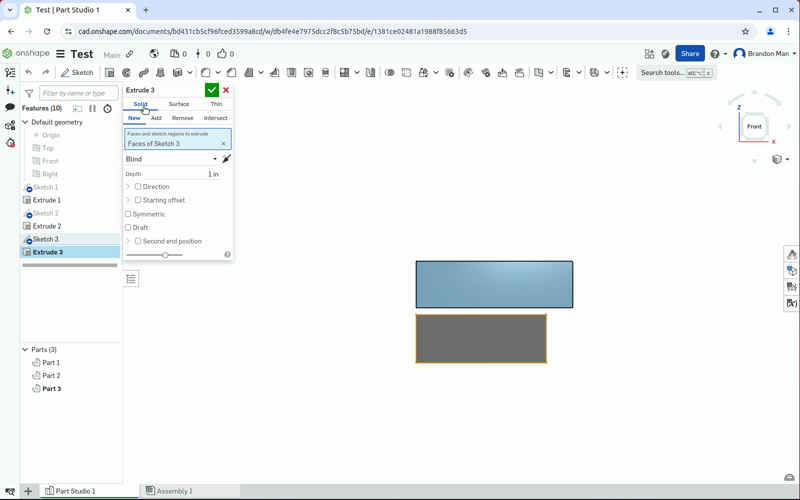
click(143, 106)
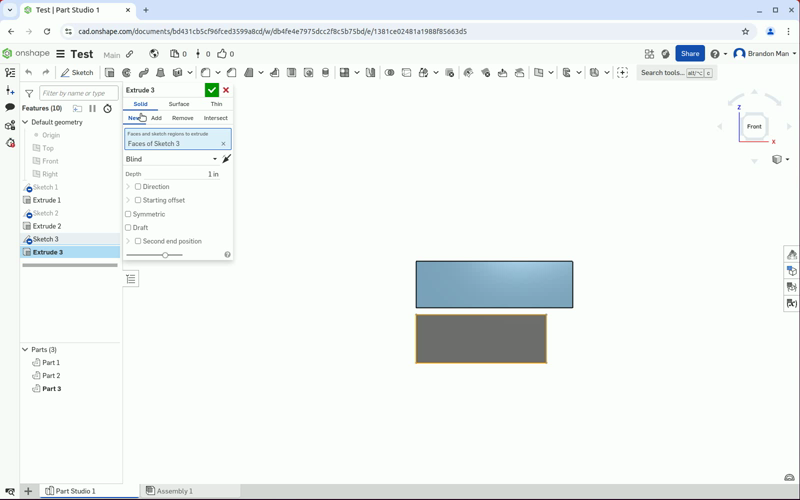
mouse_move(137, 120)
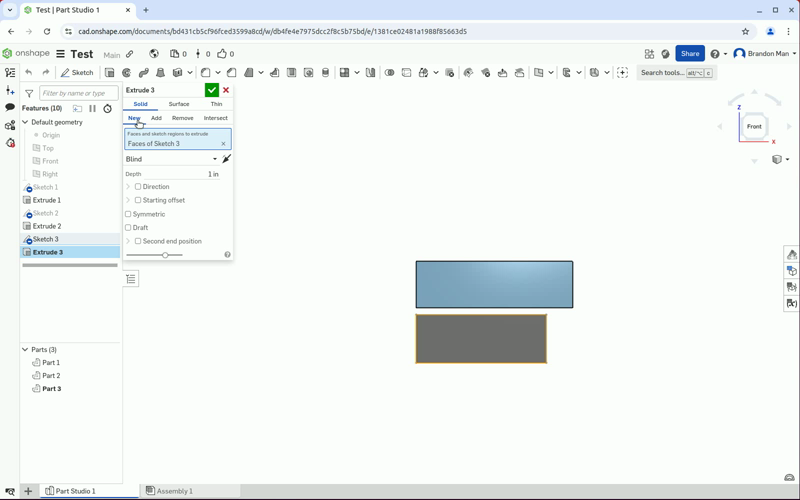
click(137, 120)
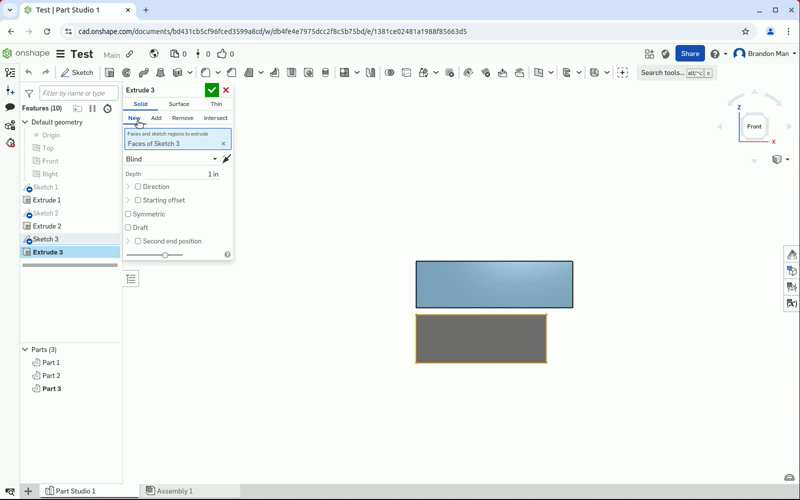
key(tab, 4)
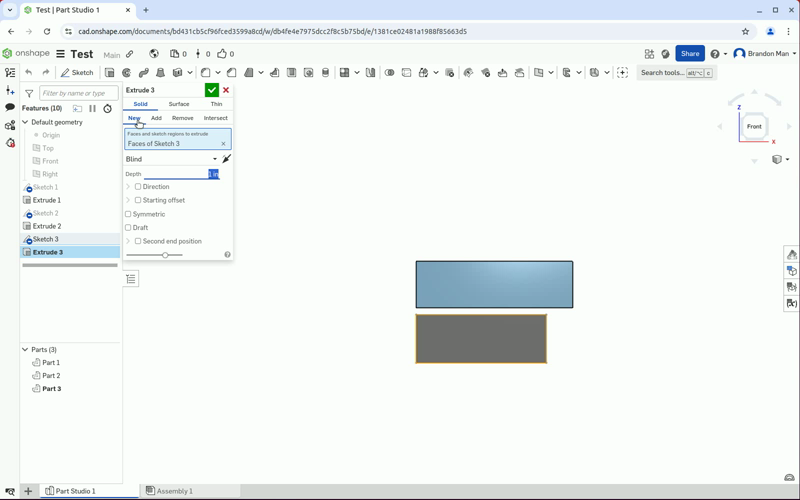
text(0.963)
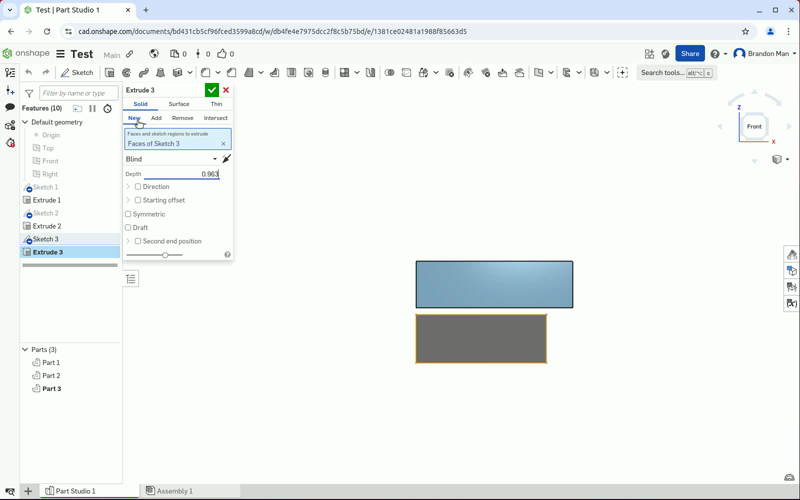
key(enter)
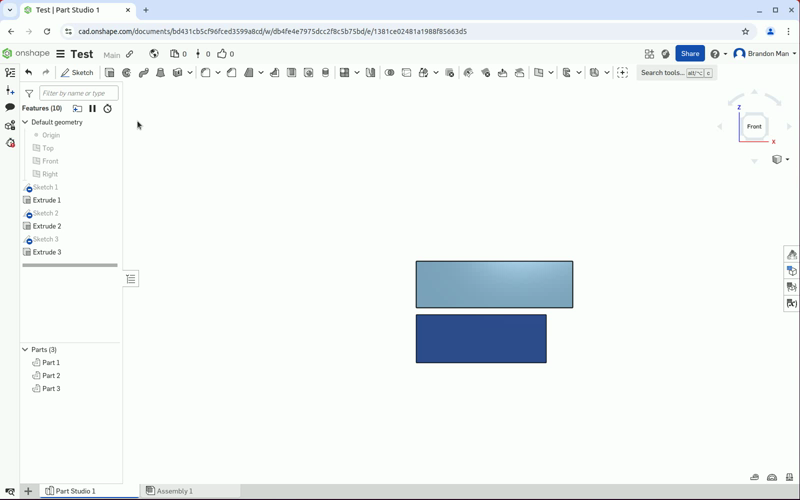
key(shift+h)
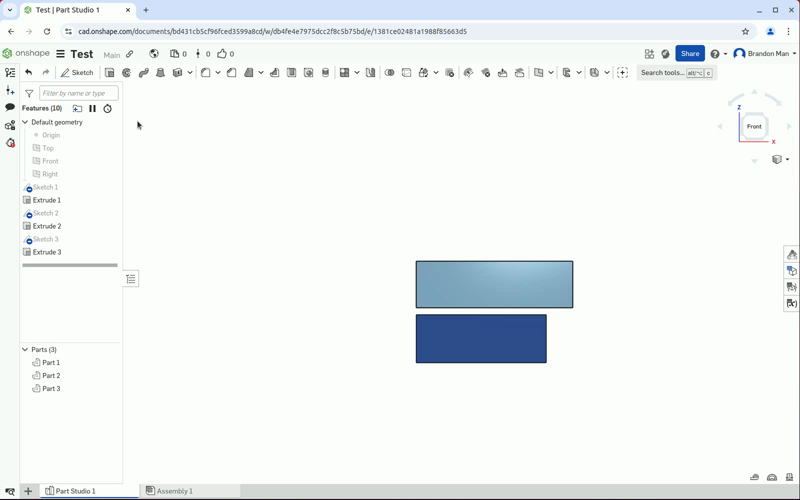
key(shift+h)
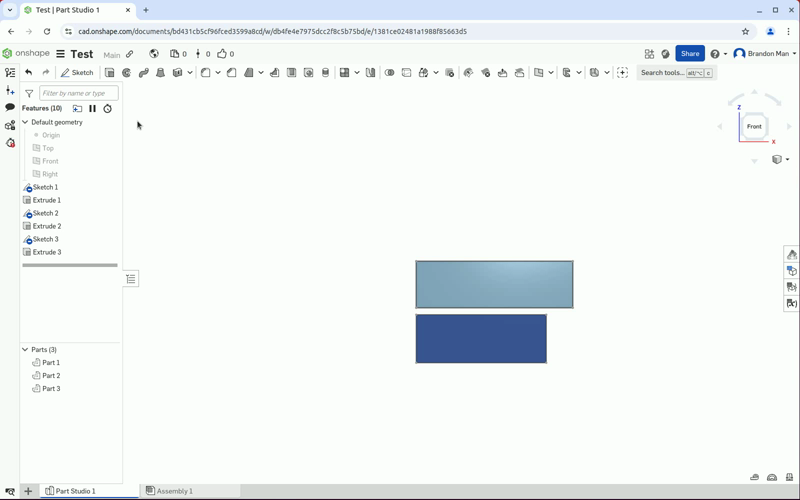
key(shift+7)
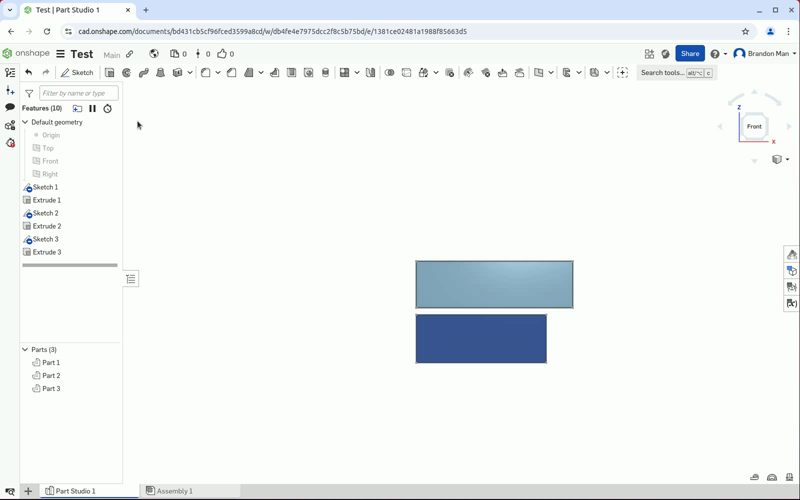
key(left, 2)
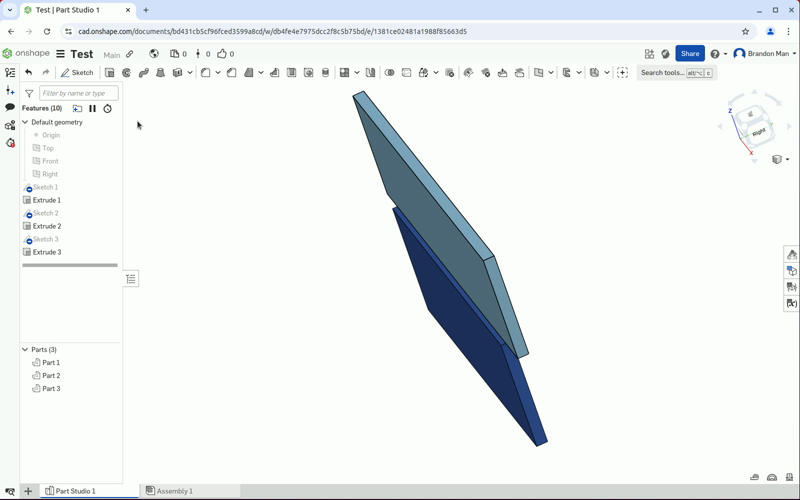
key(down, 2)
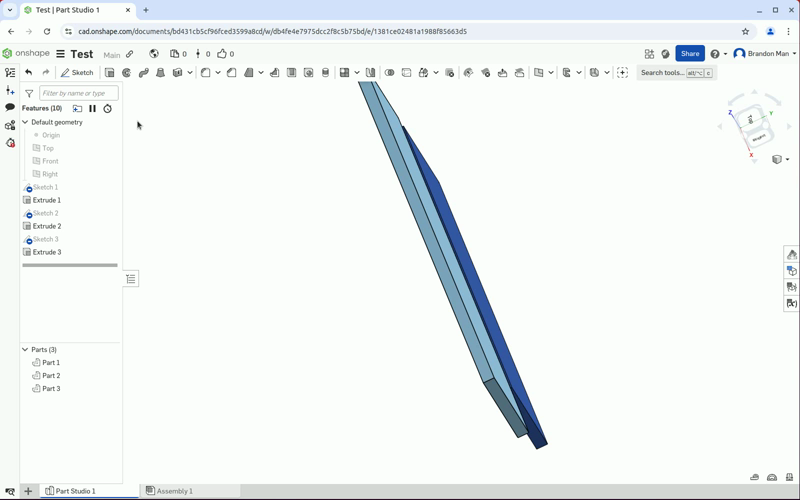
key(up, 2)
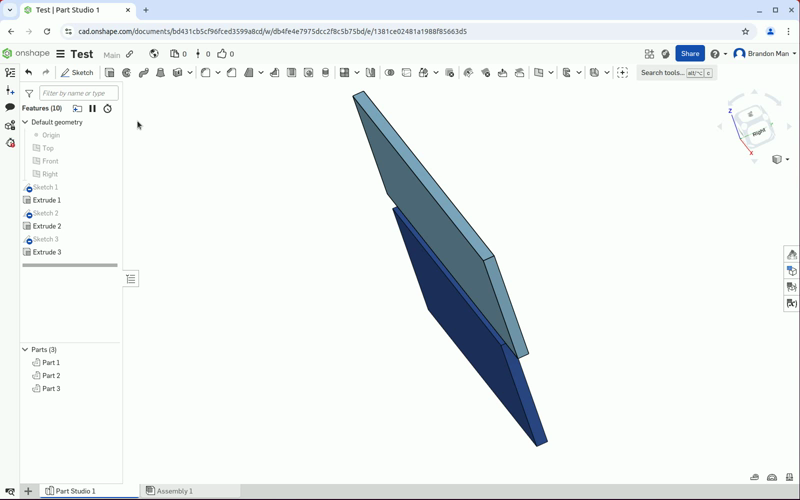
key(right, 2)
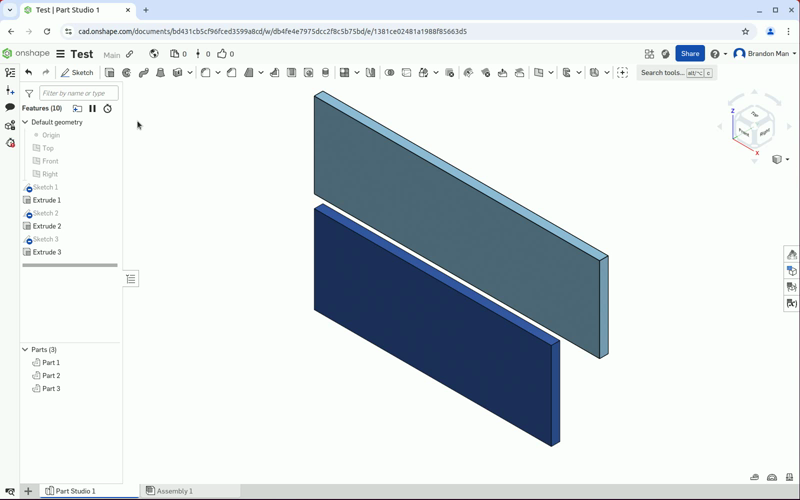
mouse_move(73, 189)
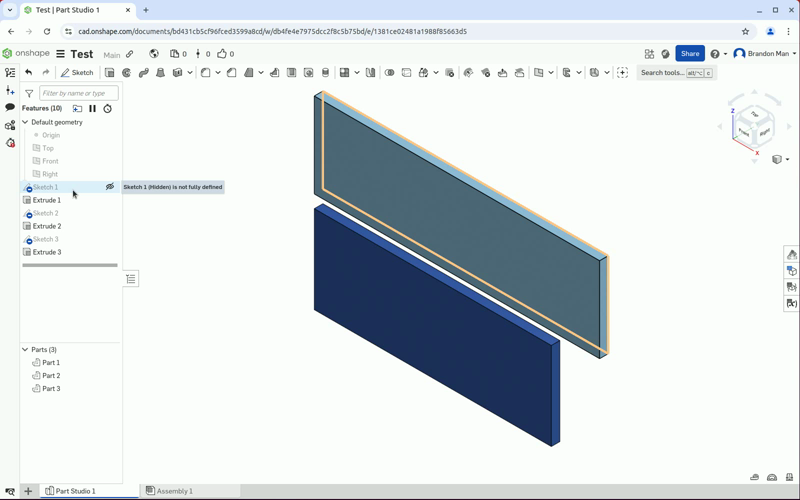
click(73, 189)